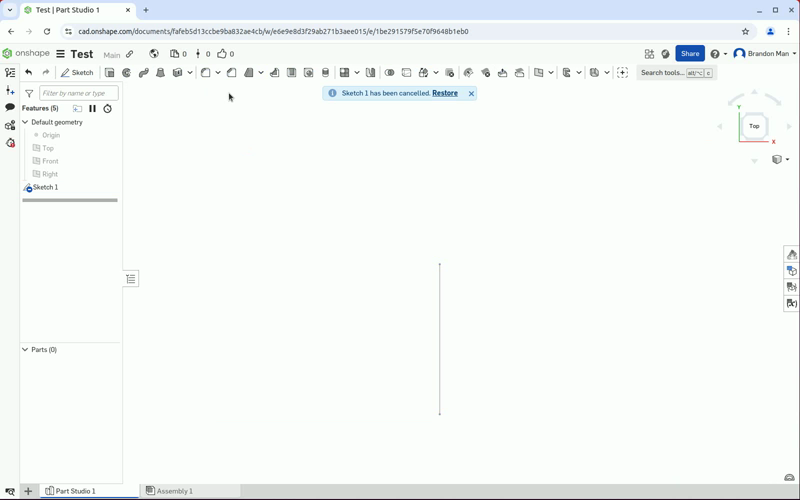
key(shift+h)
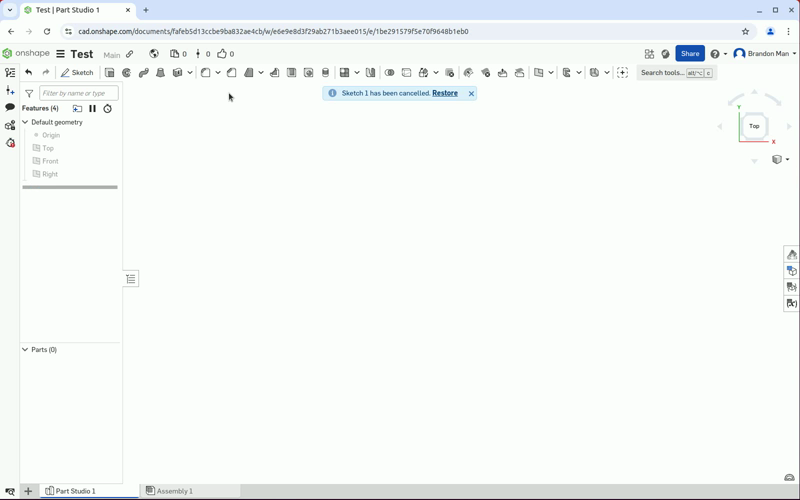
mouse_move(73, 352)
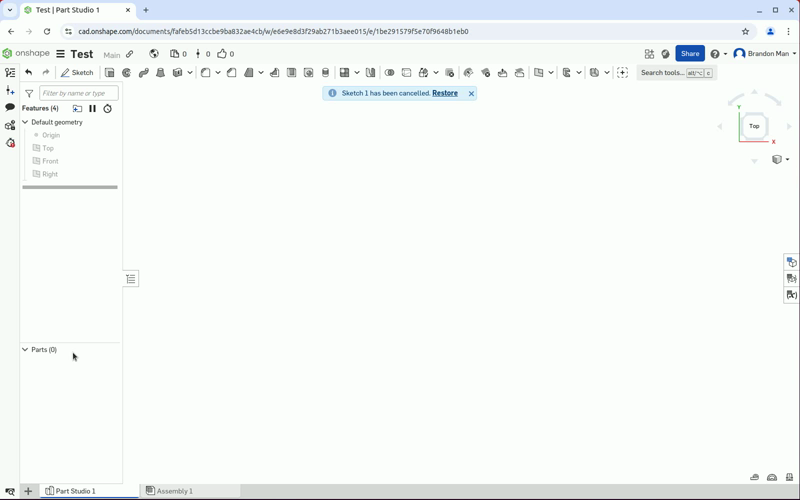
key(y)
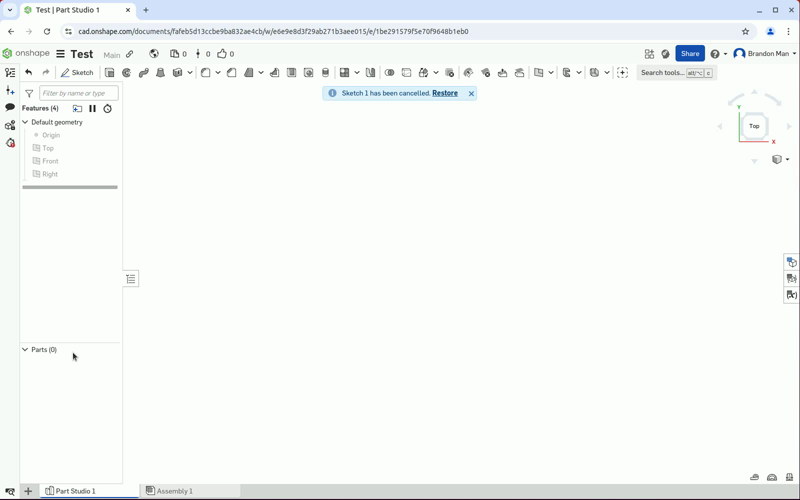
key(shift+p)
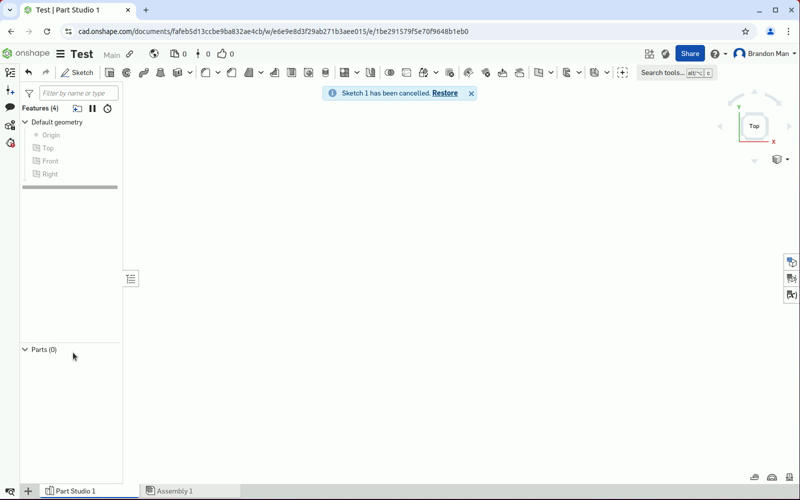
key(space)
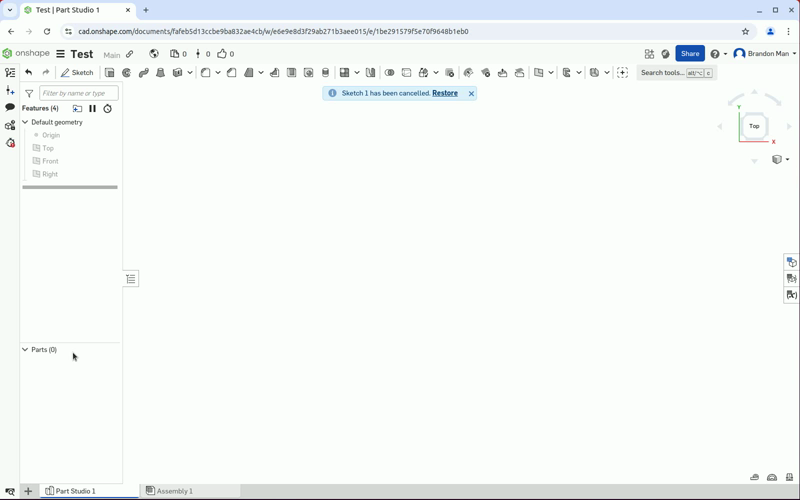
key_down(shift)
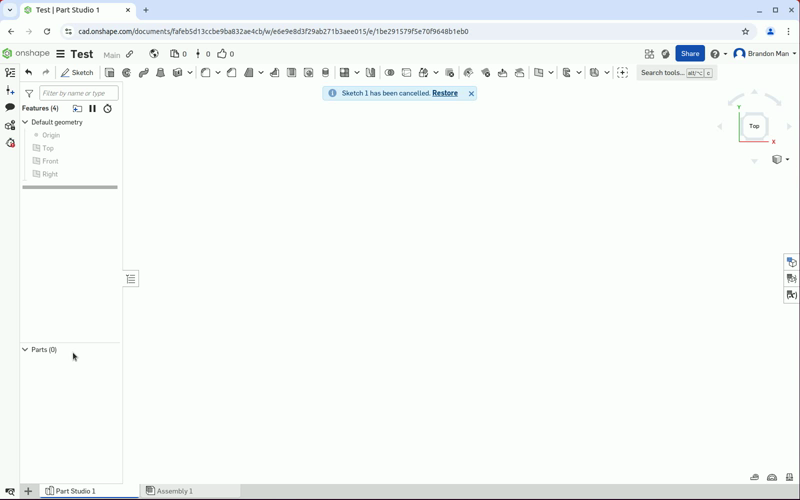
key(up)
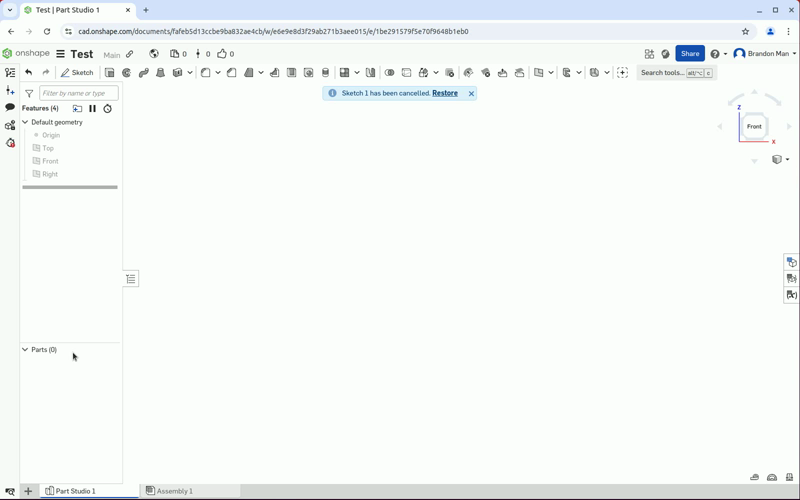
key_up(shift)
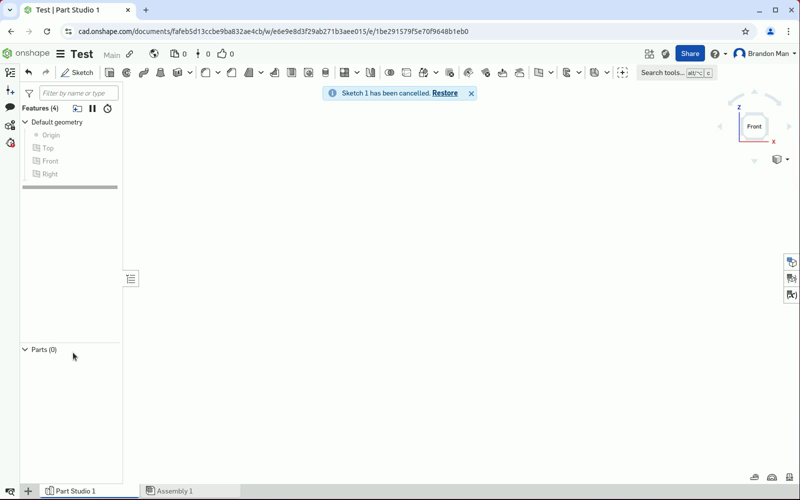
mouse_move(73, 352)
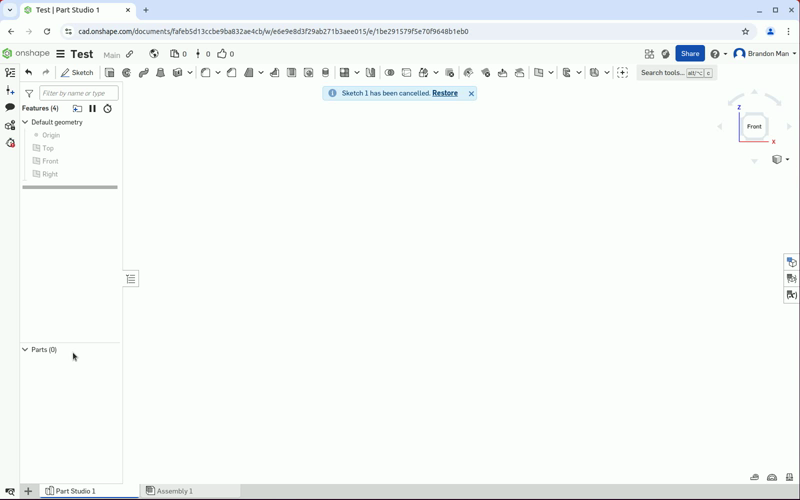
key(shift+y)
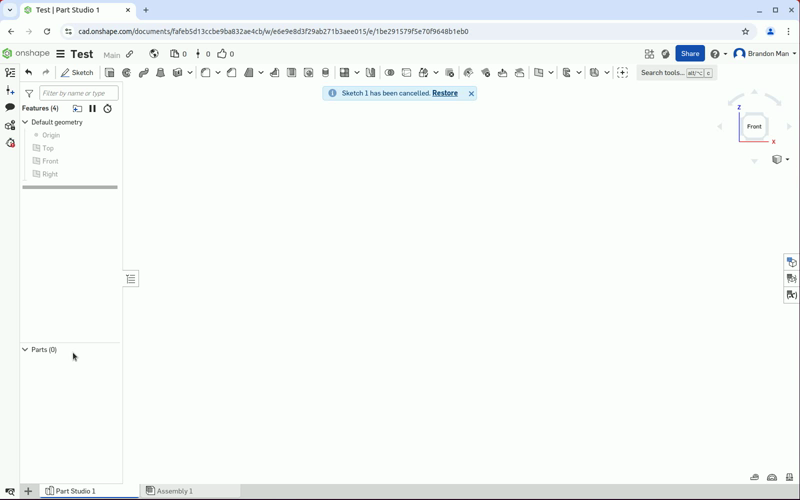
key(shift+s)
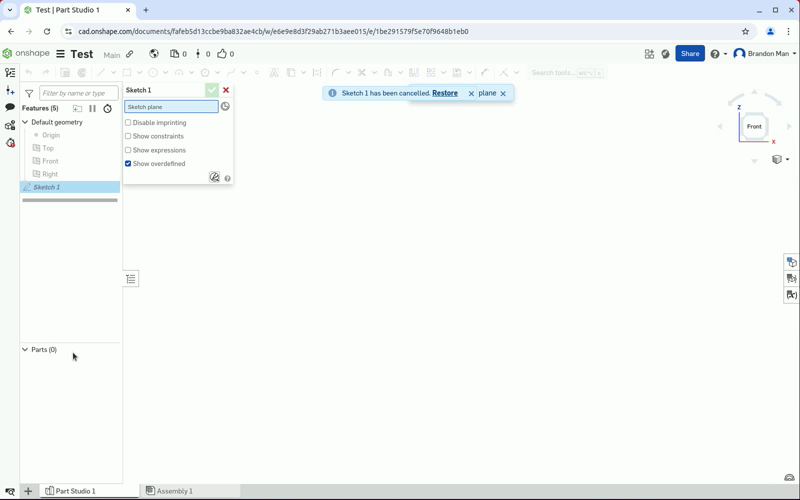
mouse_move(73, 163)
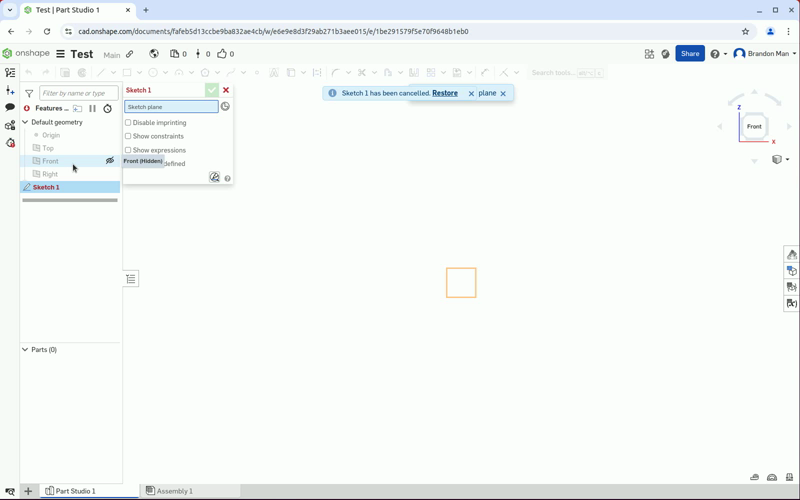
click(73, 163)
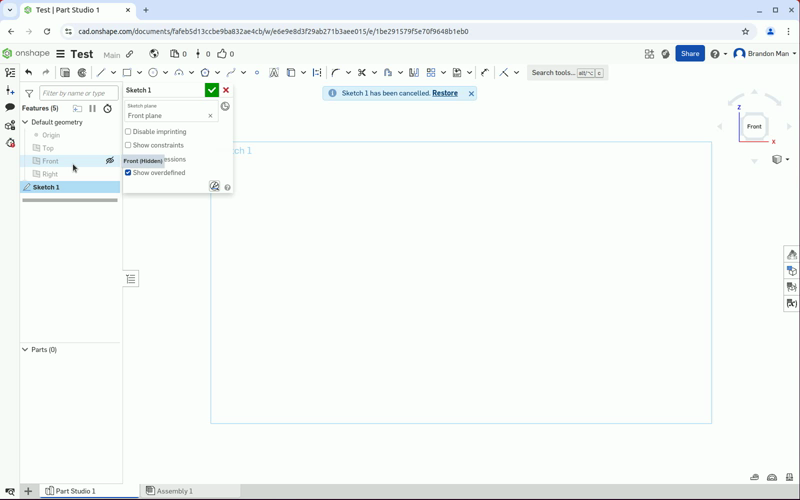
mouse_move(73, 352)
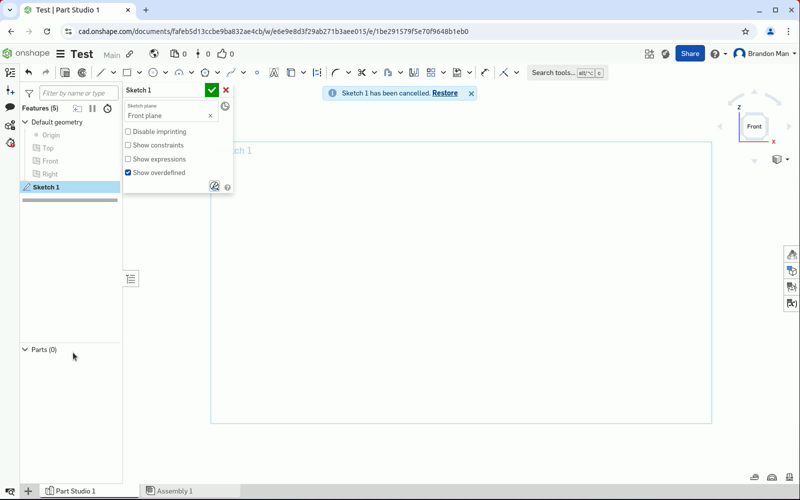
key(y)
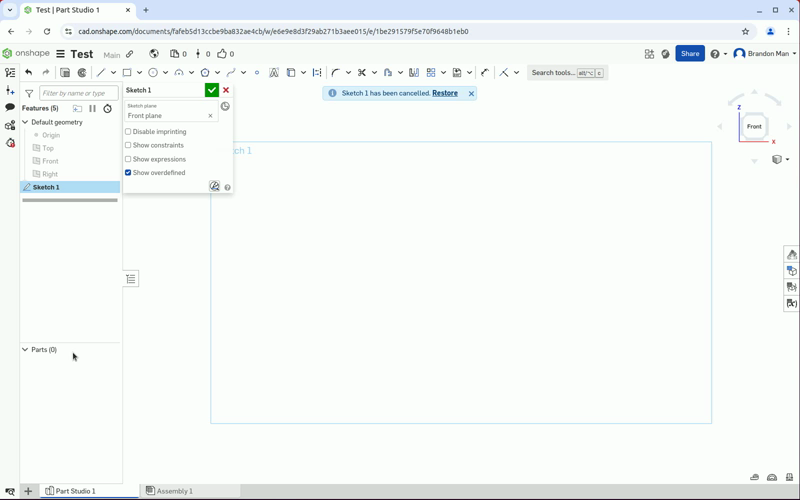
key(l)
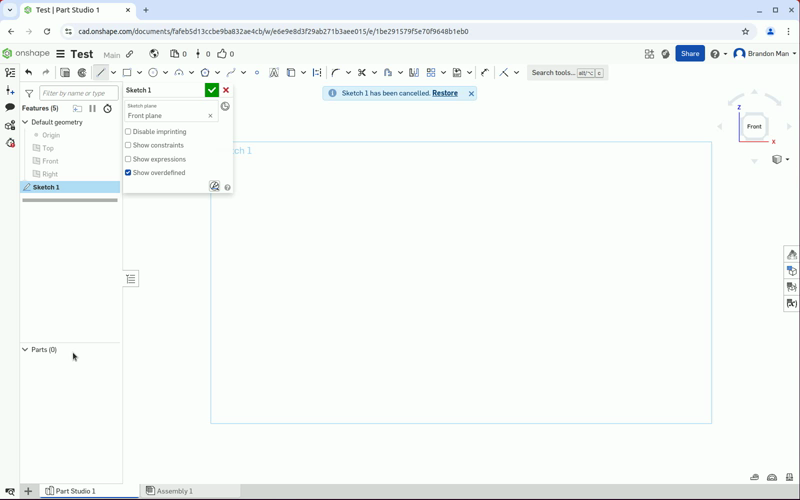
key_down(shift)
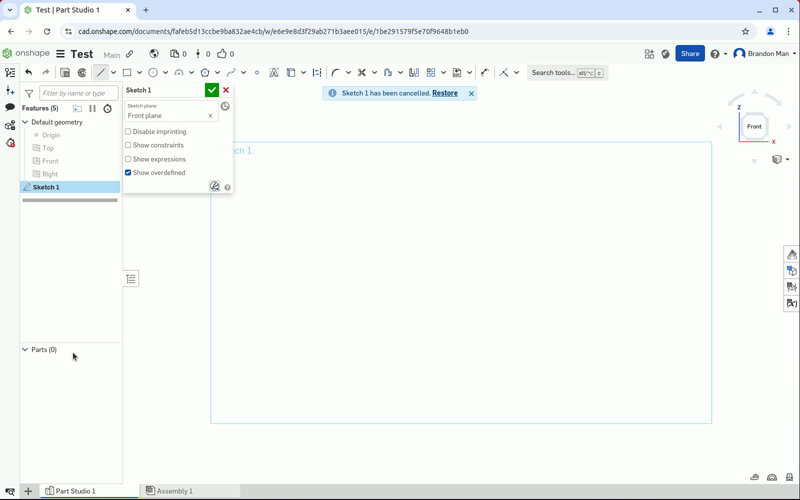
mouse_move(460, 264)
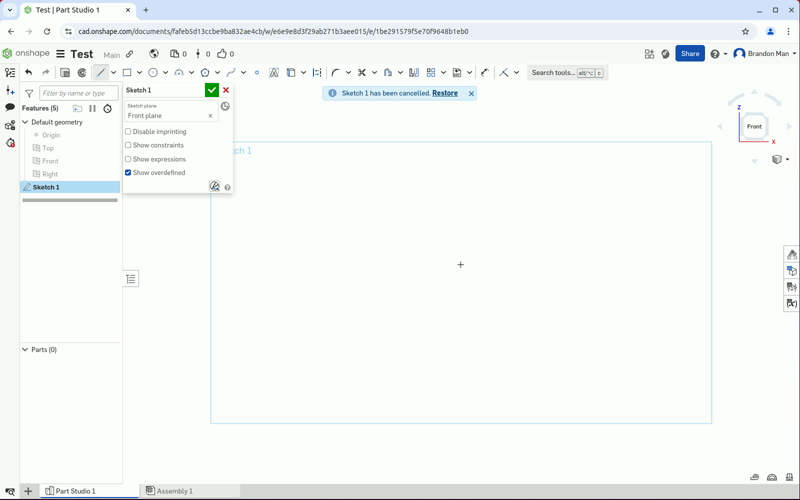
click(460, 264)
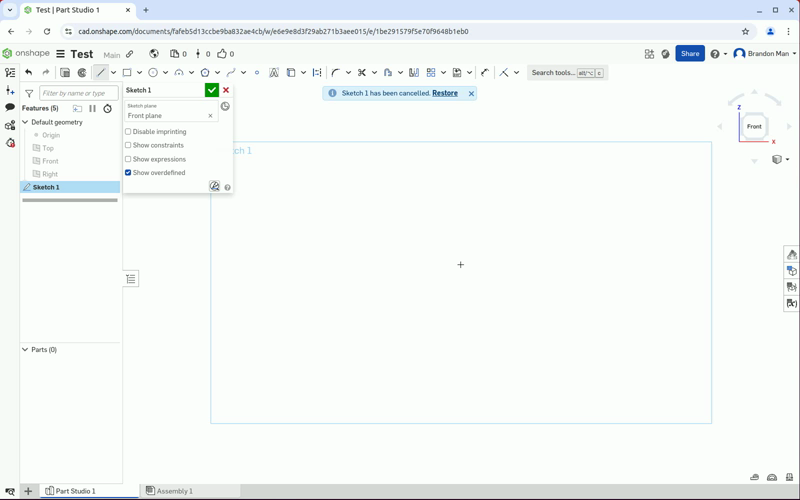
key_up(shift)
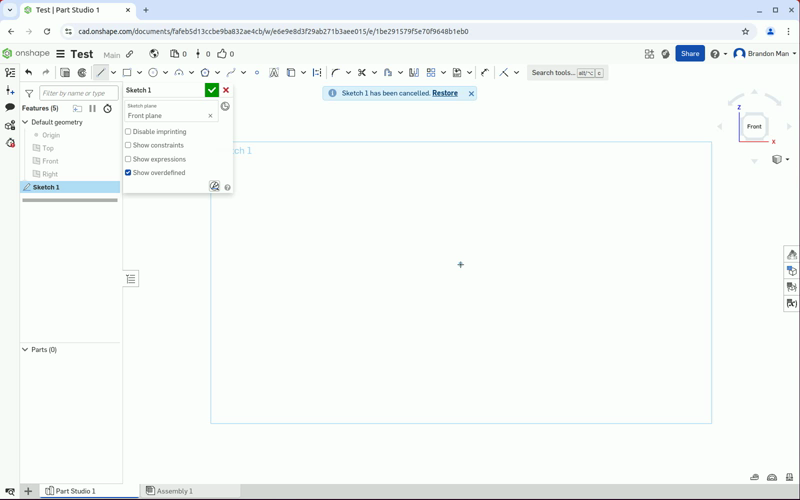
key_down(shift)
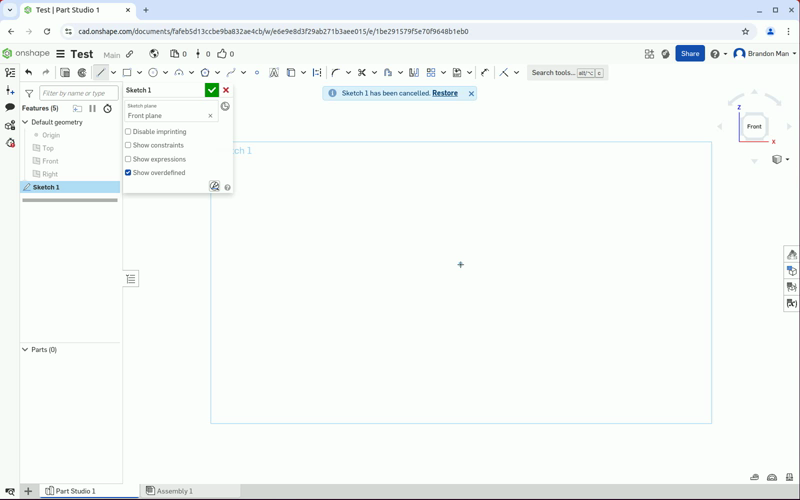
mouse_move(573, 264)
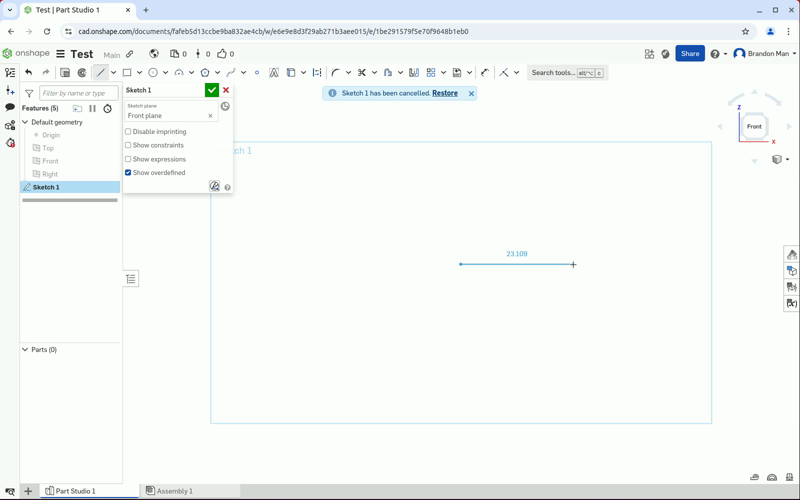
click(573, 264)
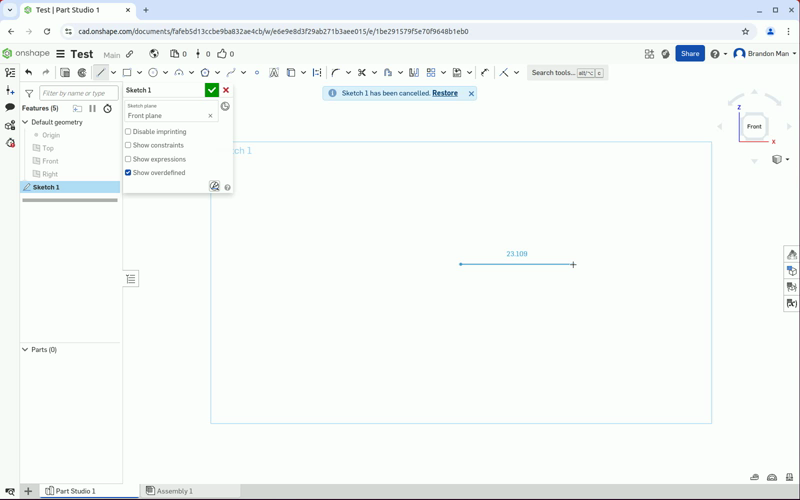
key_up(shift)
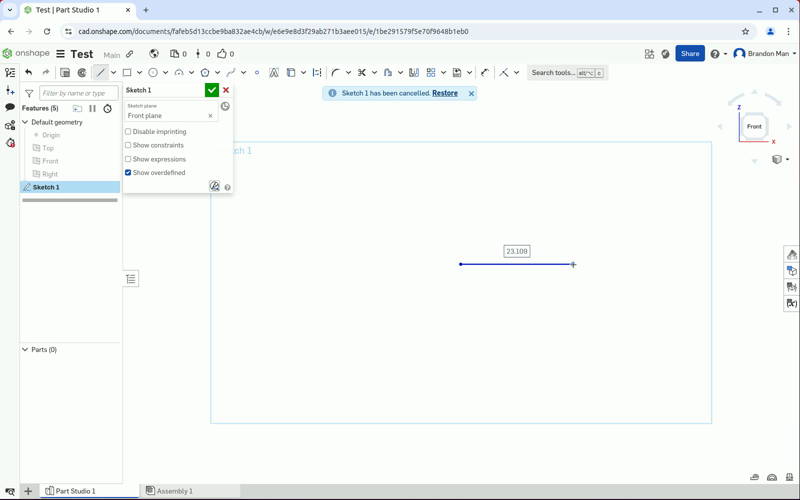
key_down(shift)
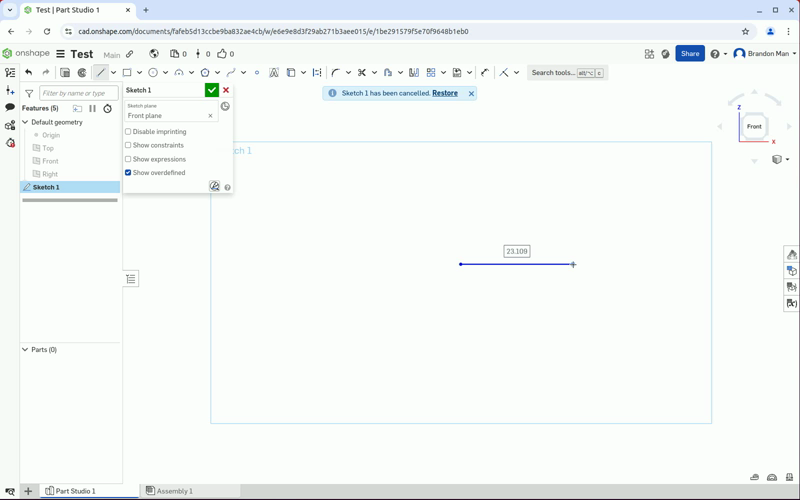
mouse_move(489, 210)
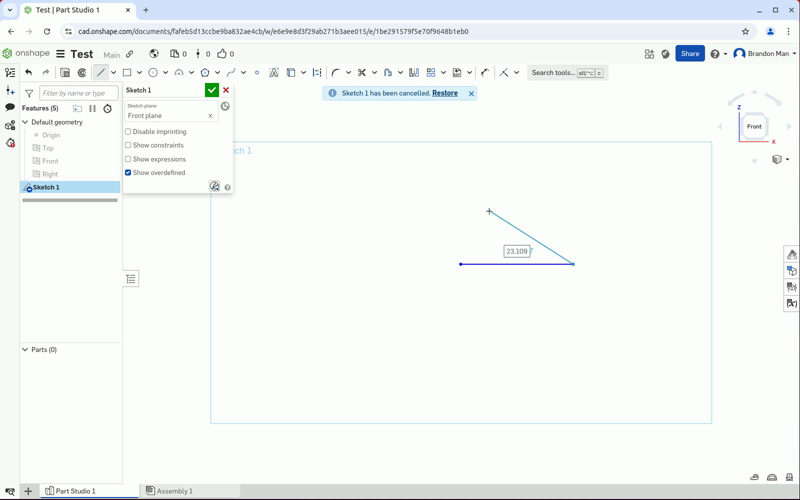
click(489, 210)
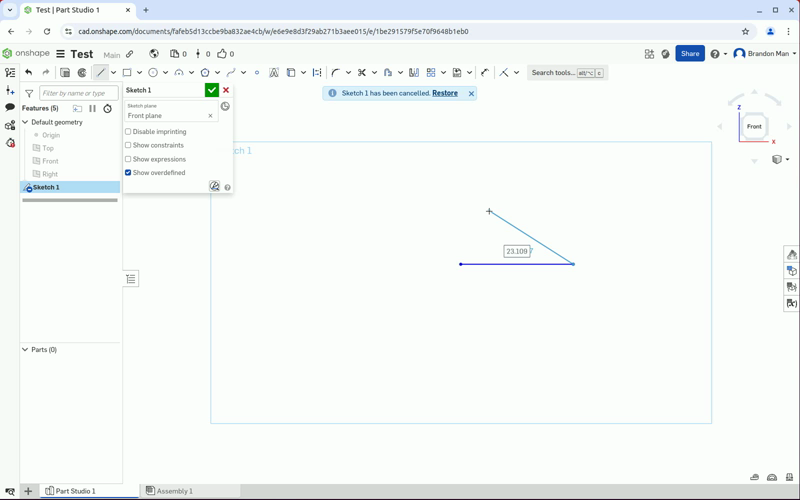
key_up(shift)
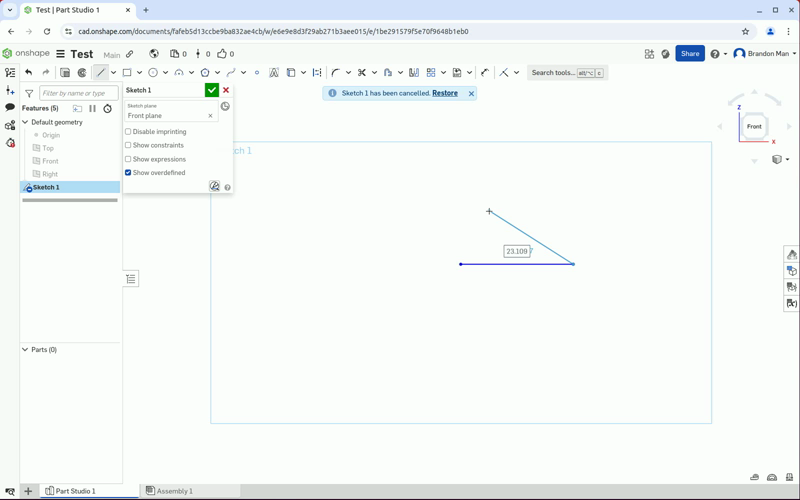
key(esc)
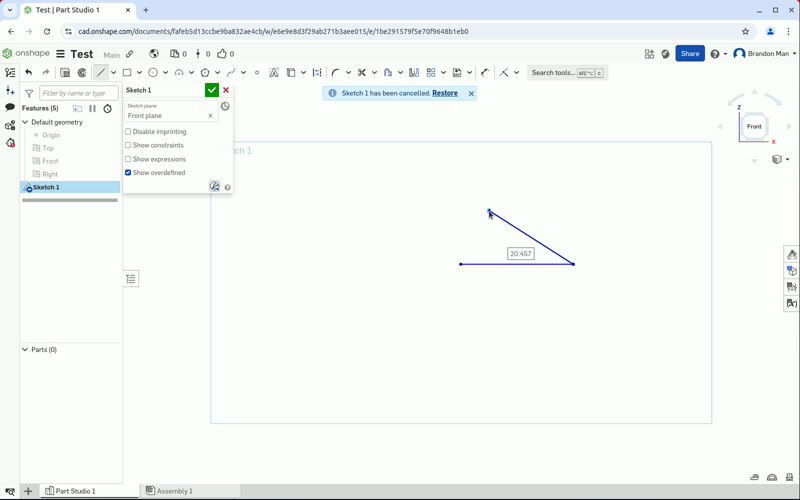
key(a)
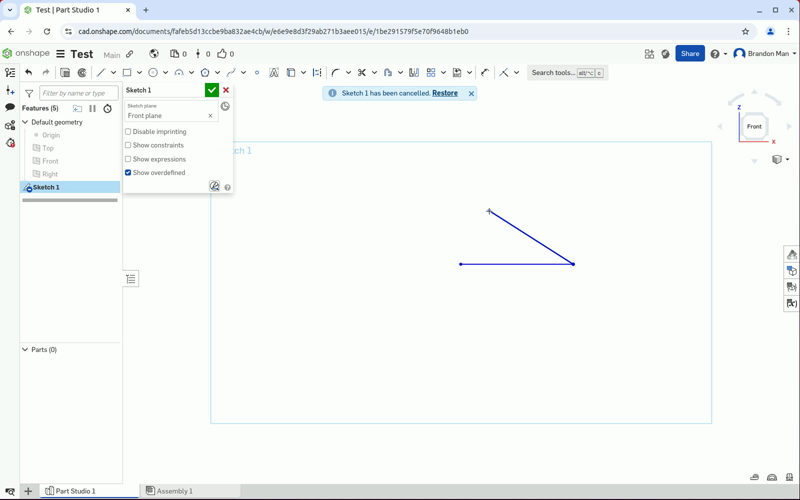
mouse_move(489, 210)
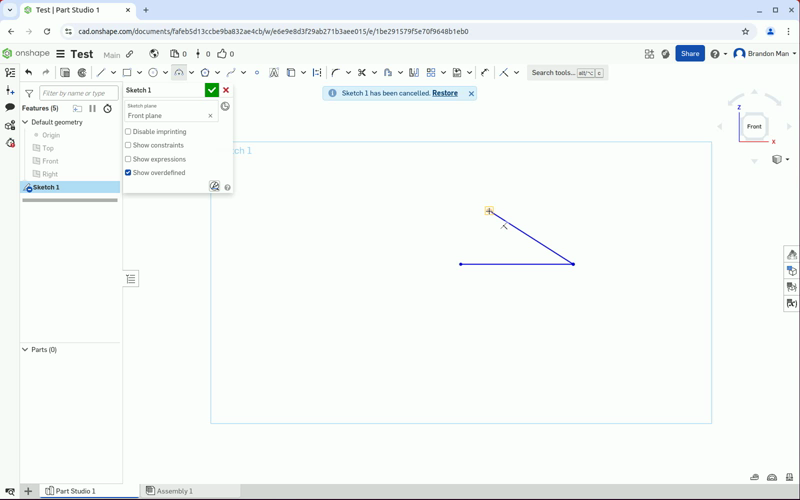
click(489, 210)
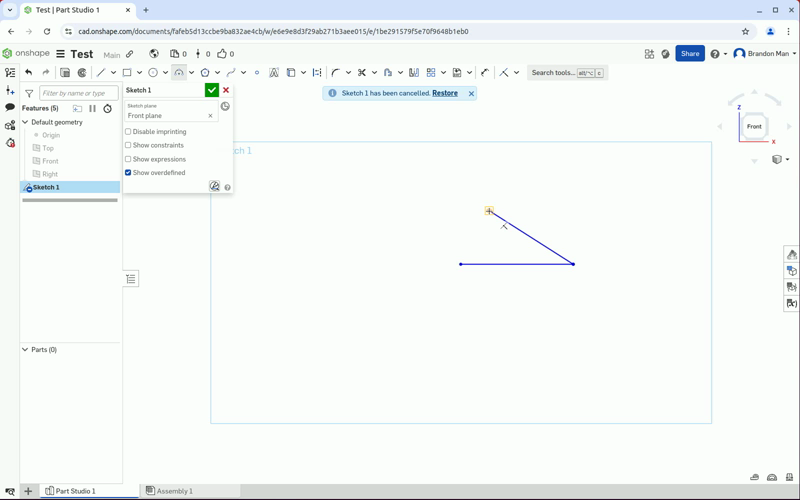
key_down(shift)
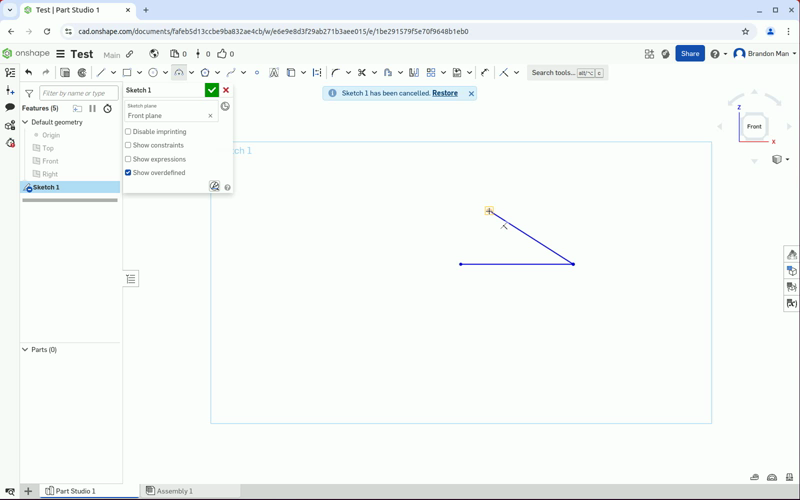
mouse_move(460, 226)
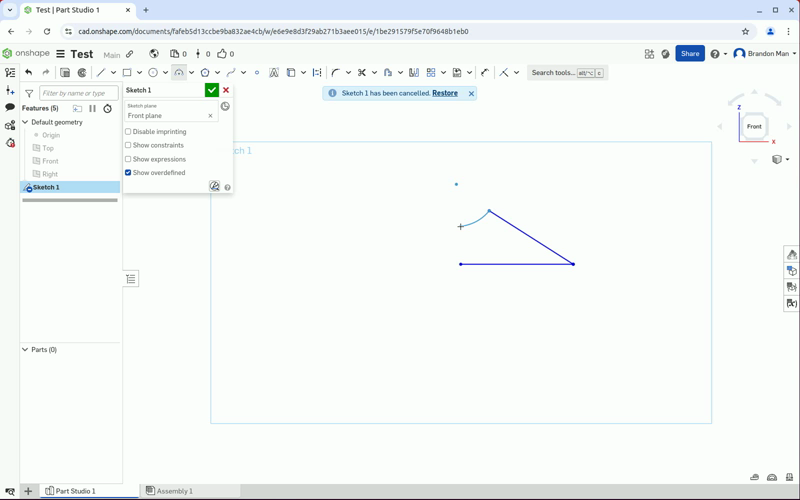
click(460, 226)
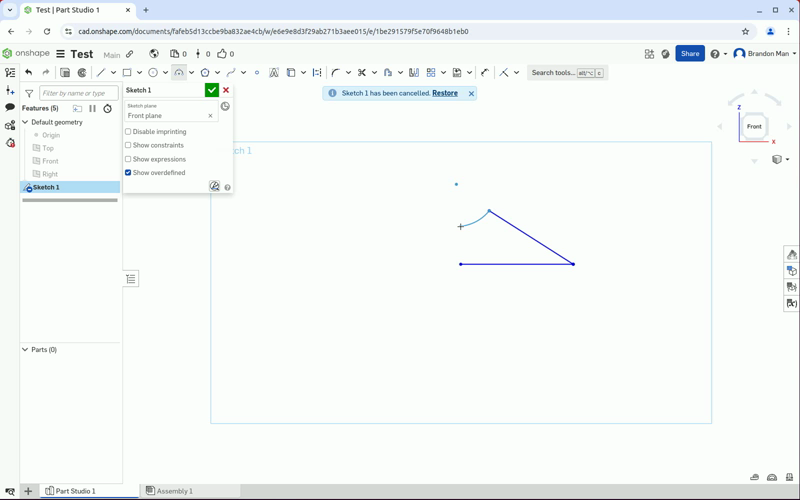
mouse_move(488, 242)
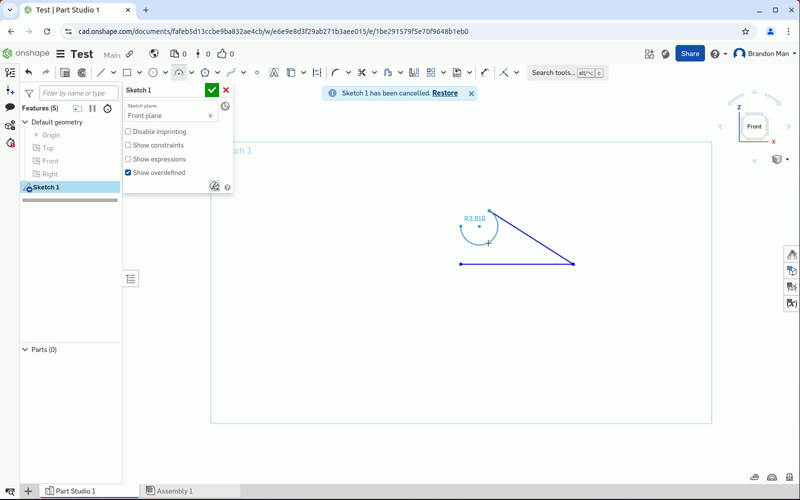
click(488, 242)
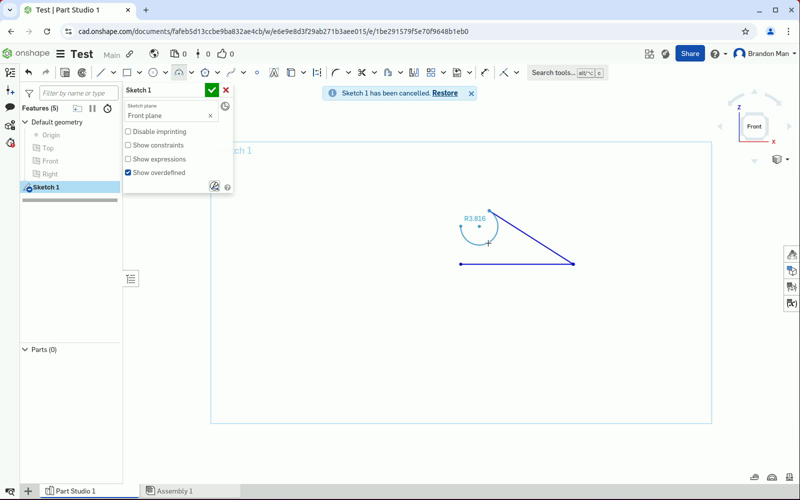
key_up(shift)
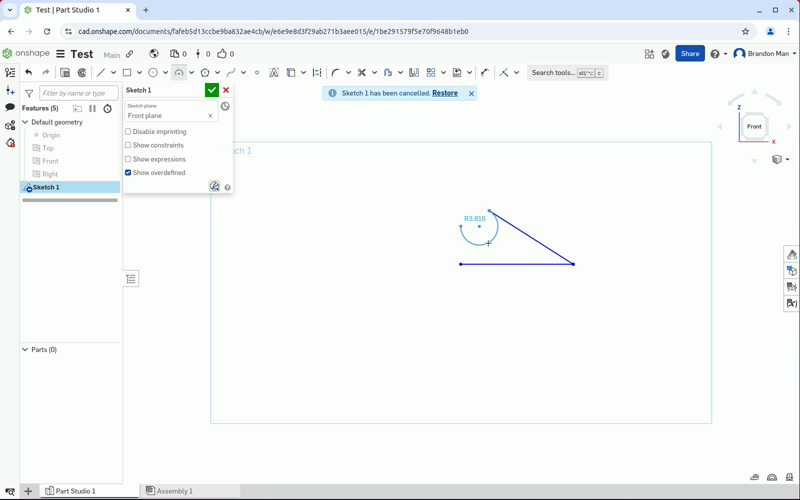
key(esc)
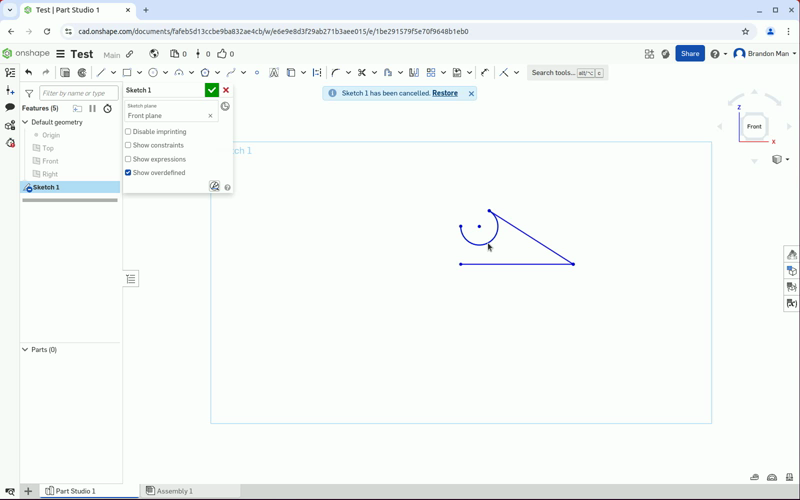
key(l)
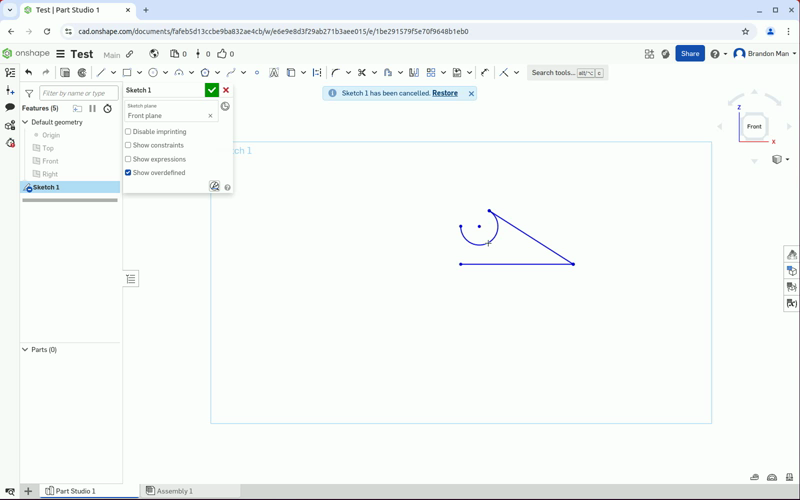
mouse_move(460, 226)
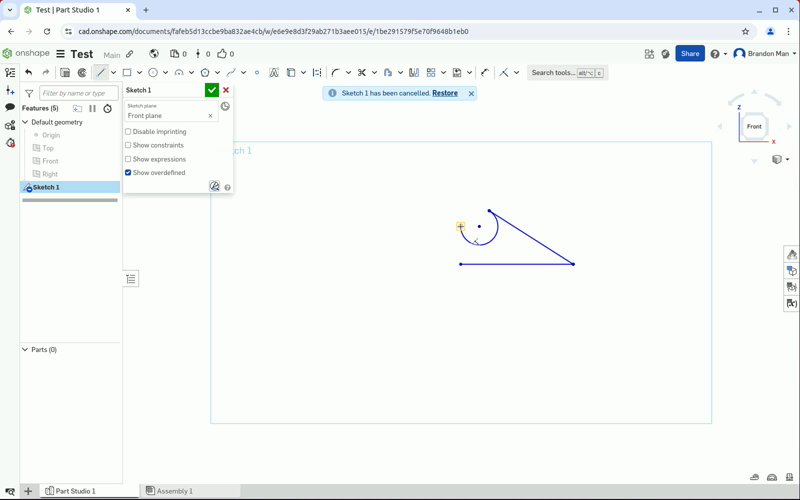
click(460, 226)
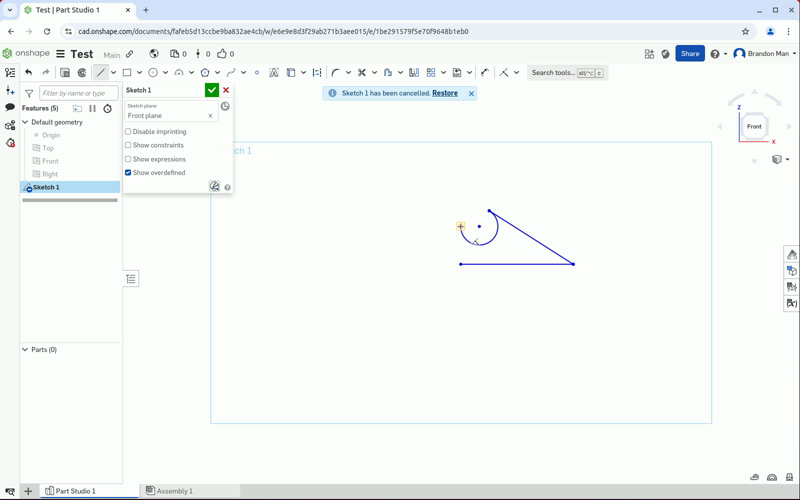
mouse_move(490, 226)
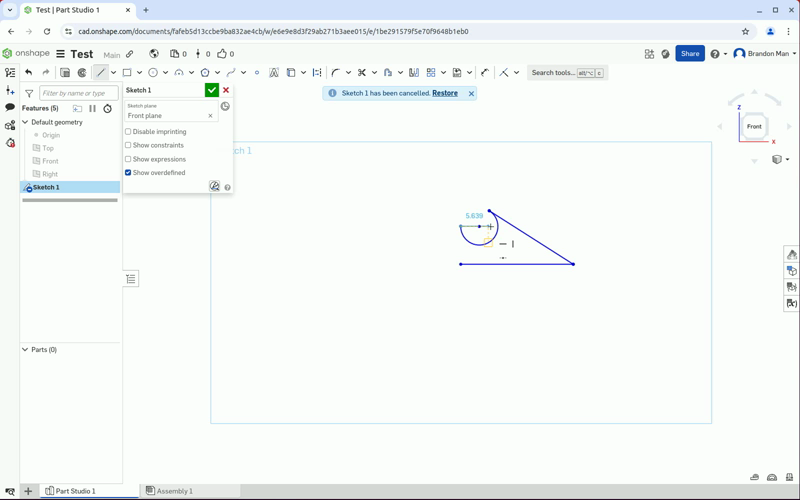
key_down(shift)
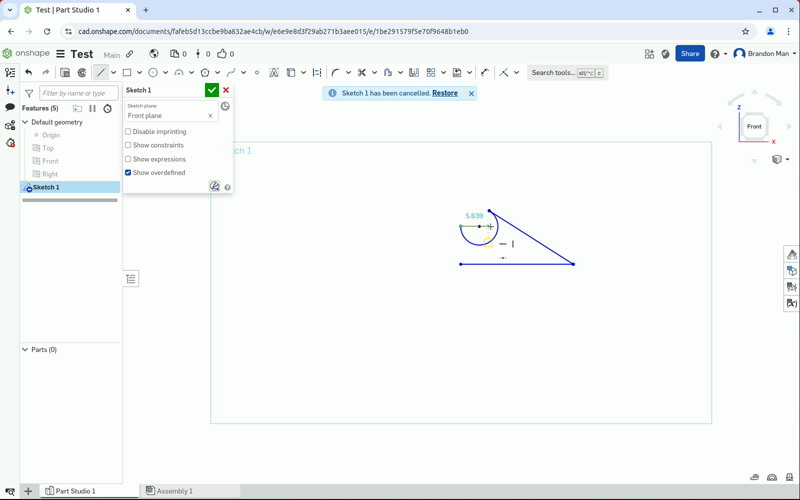
mouse_move(460, 264)
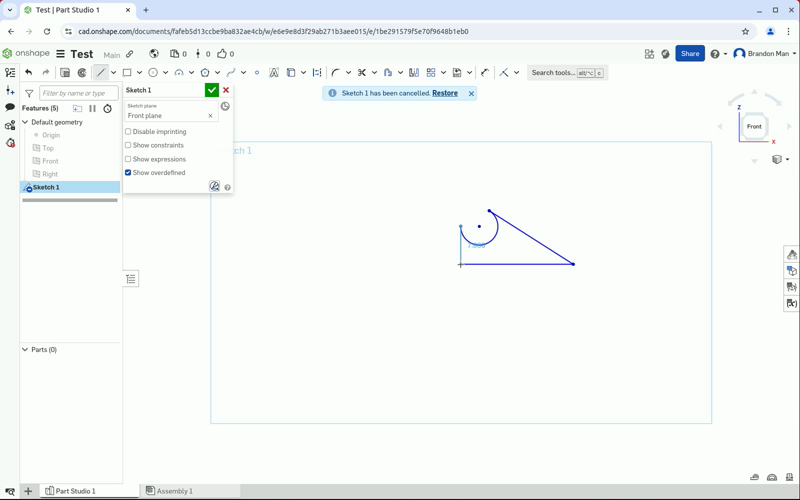
key_up(shift)
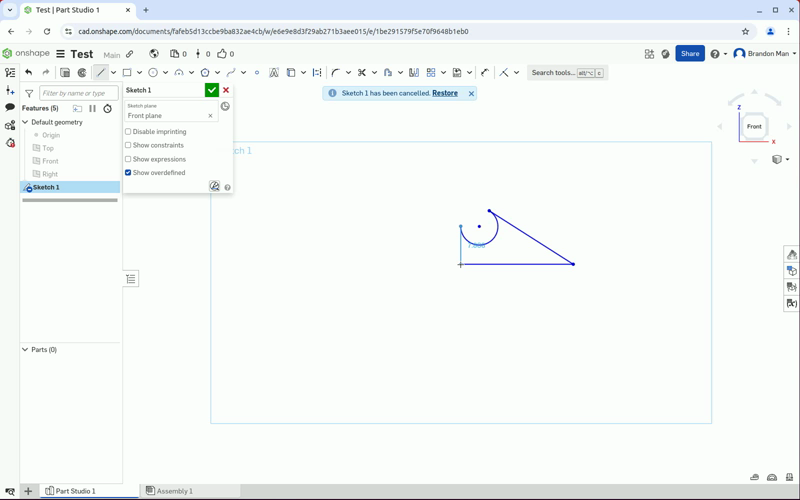
click(460, 264)
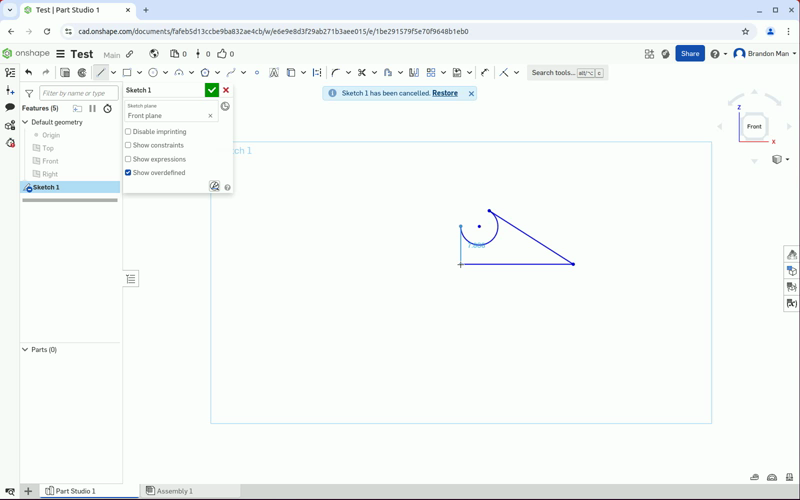
key(esc)
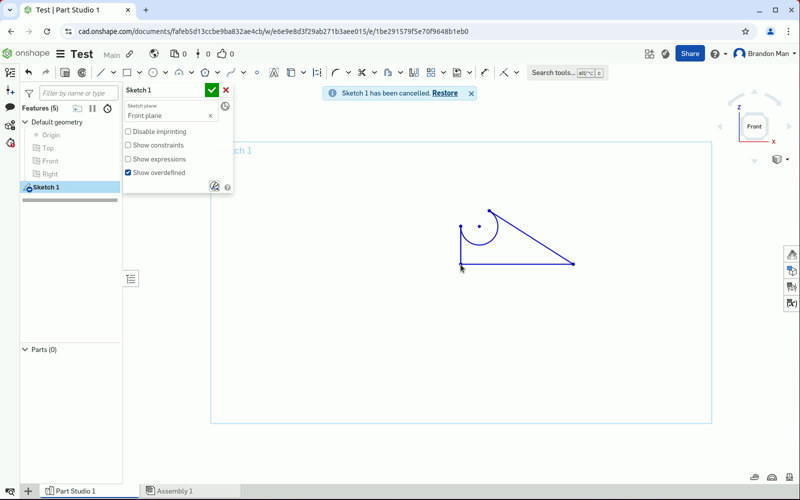
mouse_move(542, 249)
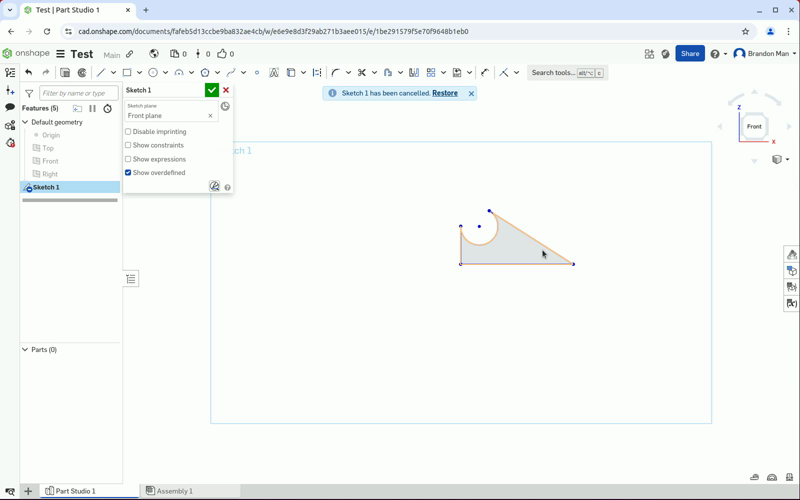
click(542, 249)
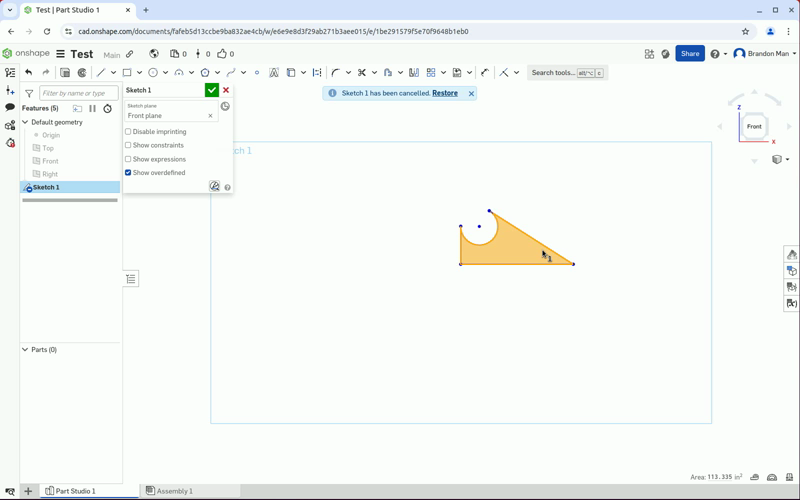
mouse_move(73, 352)
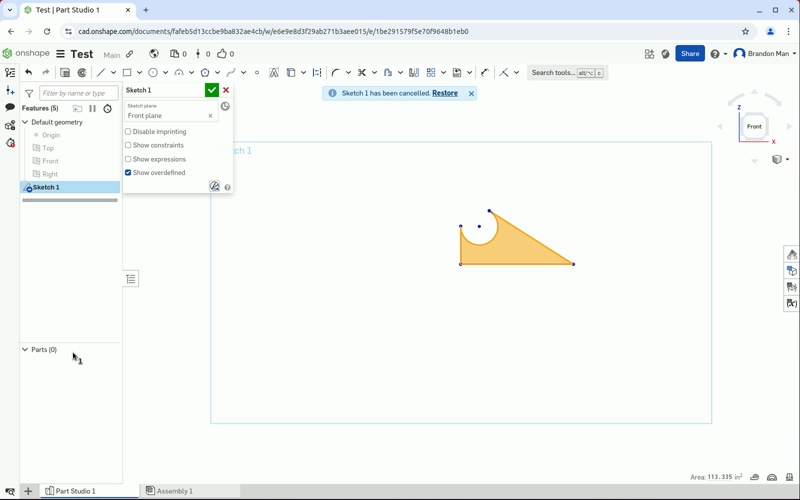
key(shift+y)
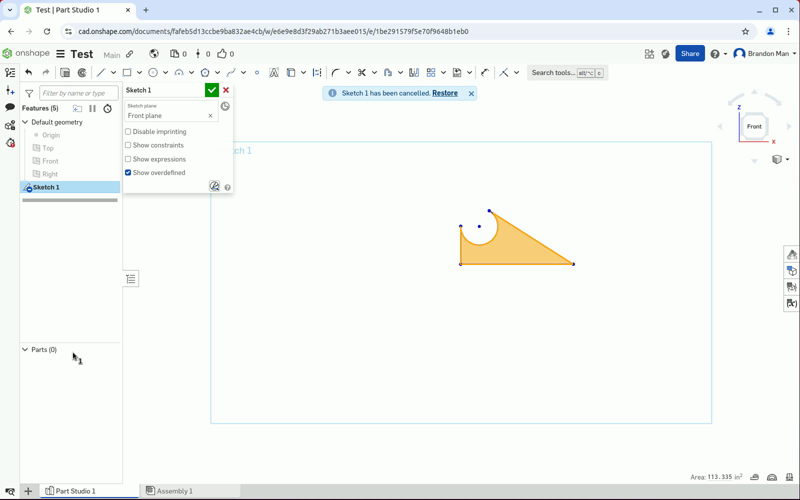
key(shift+e)
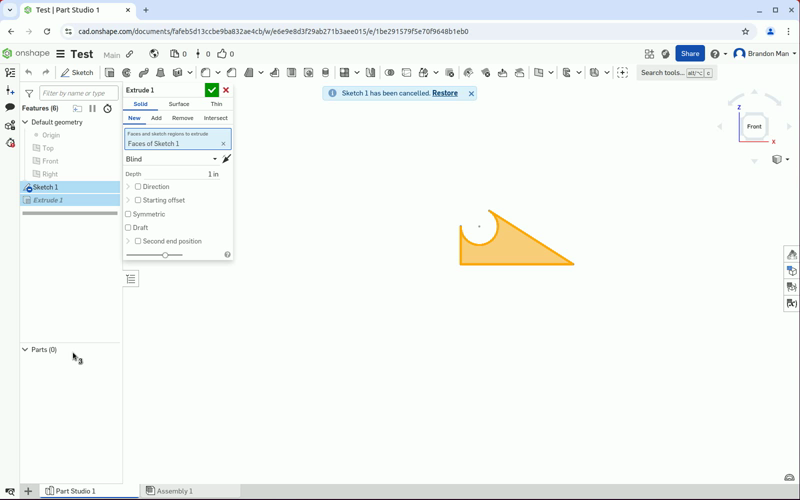
mouse_move(143, 106)
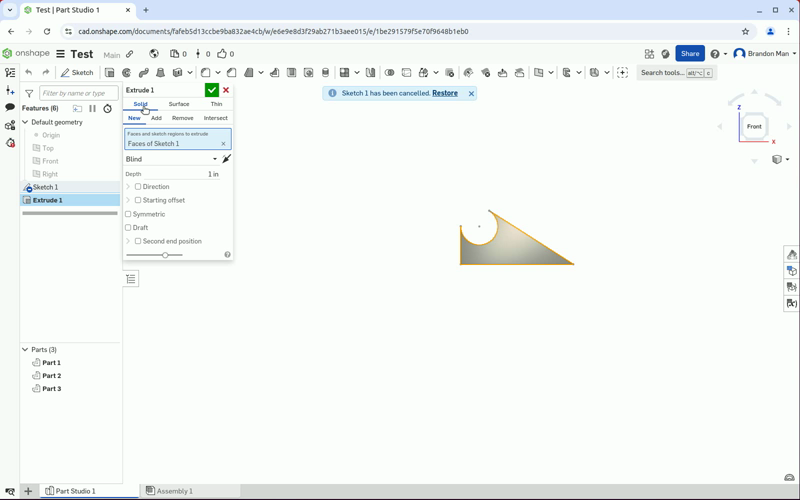
click(143, 106)
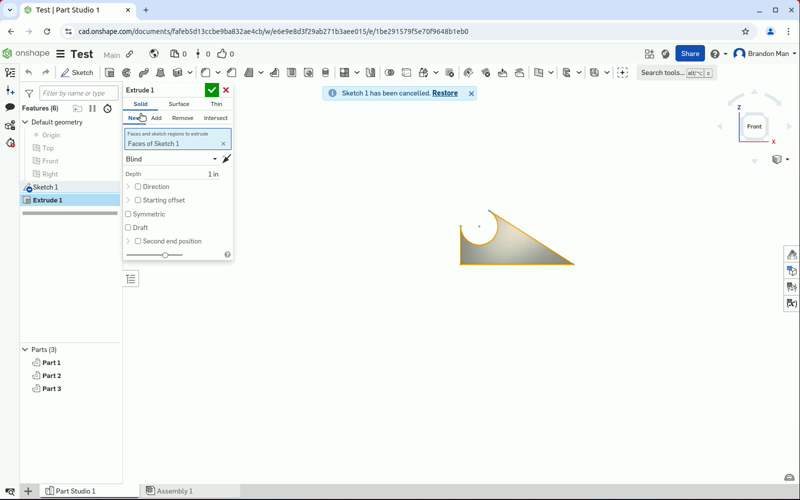
mouse_move(137, 120)
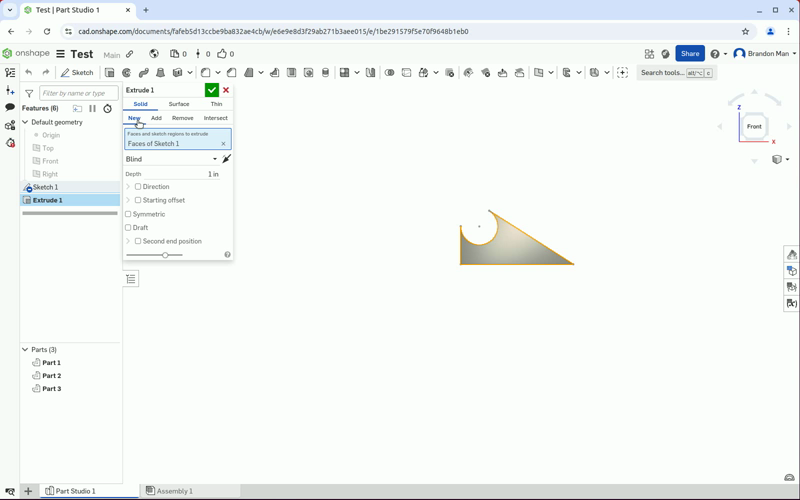
click(137, 120)
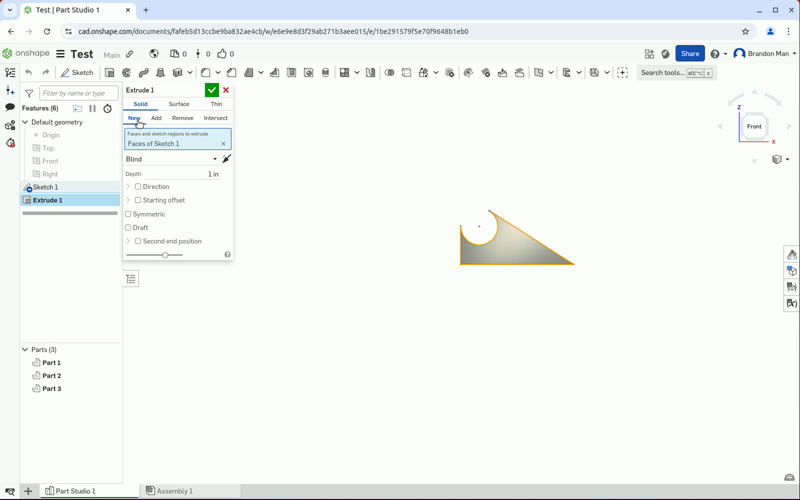
key(tab, 4)
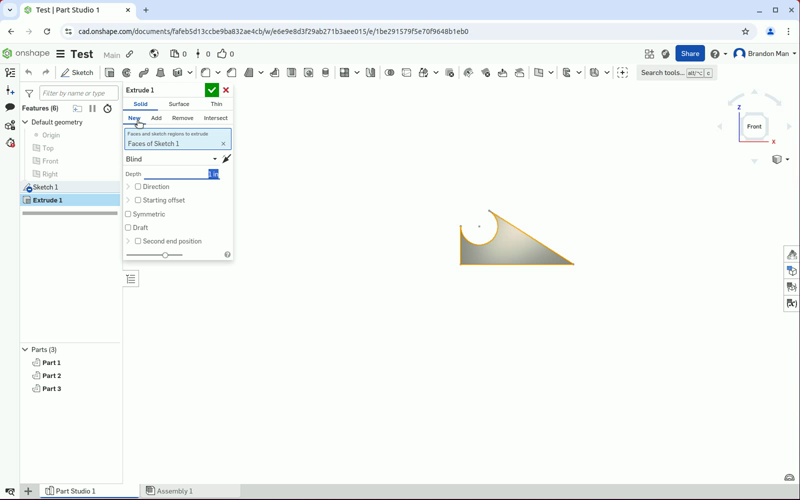
text(3.851)
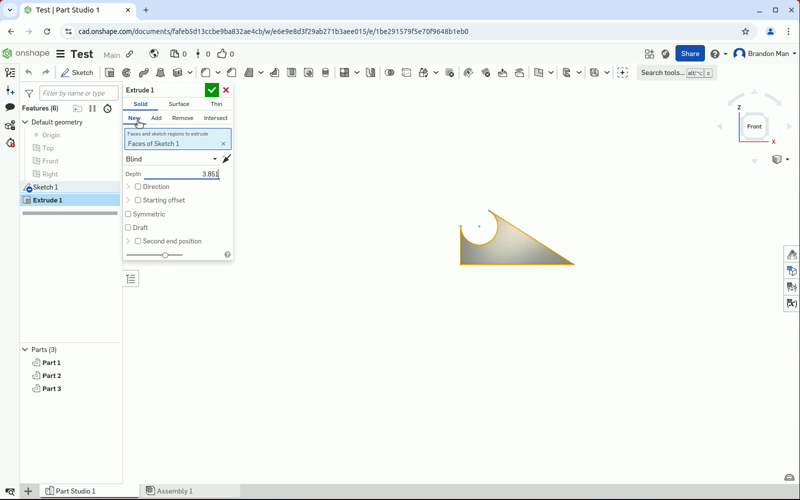
key(enter)
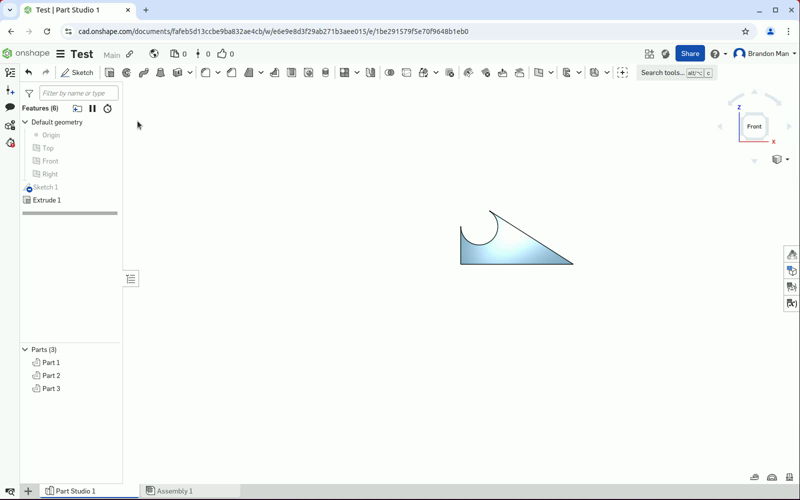
key(shift+h)
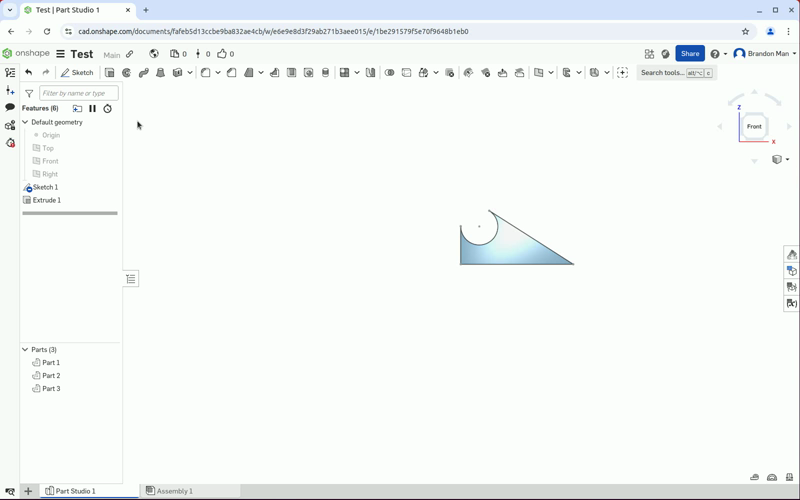
key(shift+h)
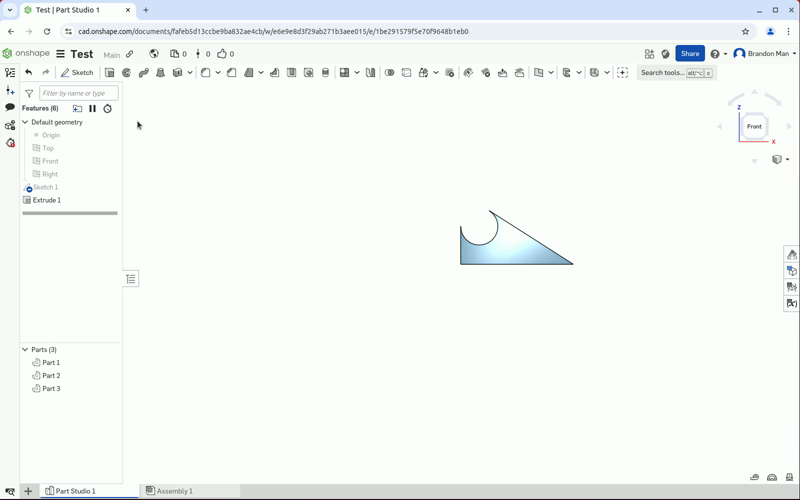
mouse_move(73, 189)
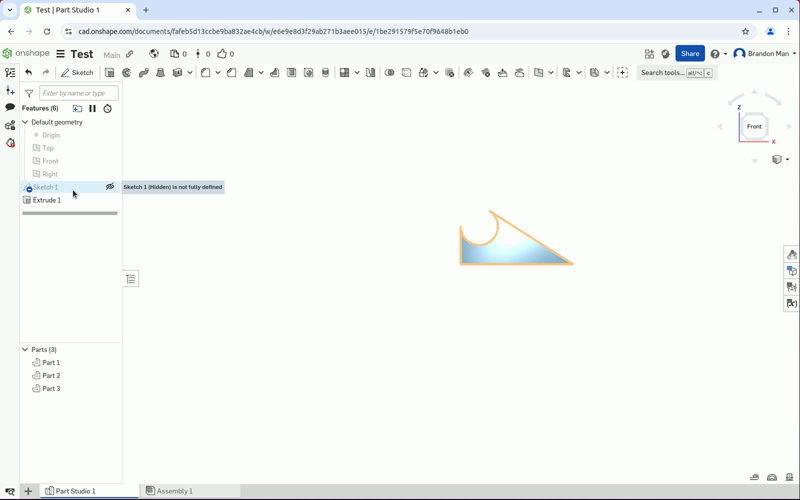
click(73, 189)
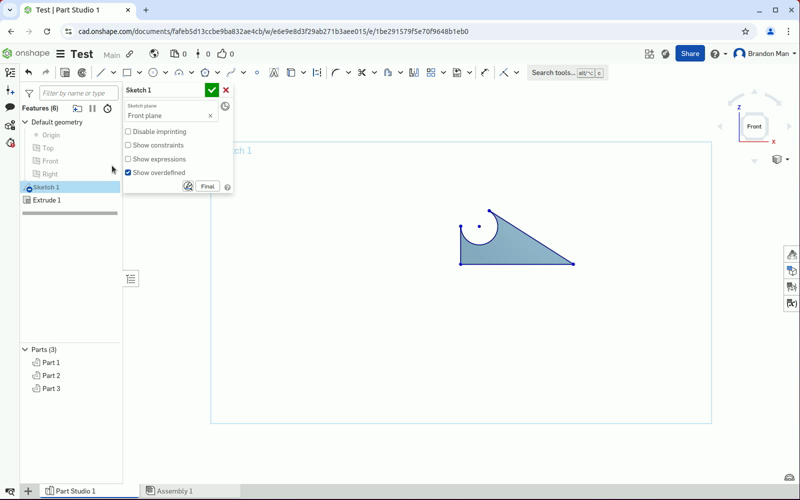
mouse_move(229, 92)
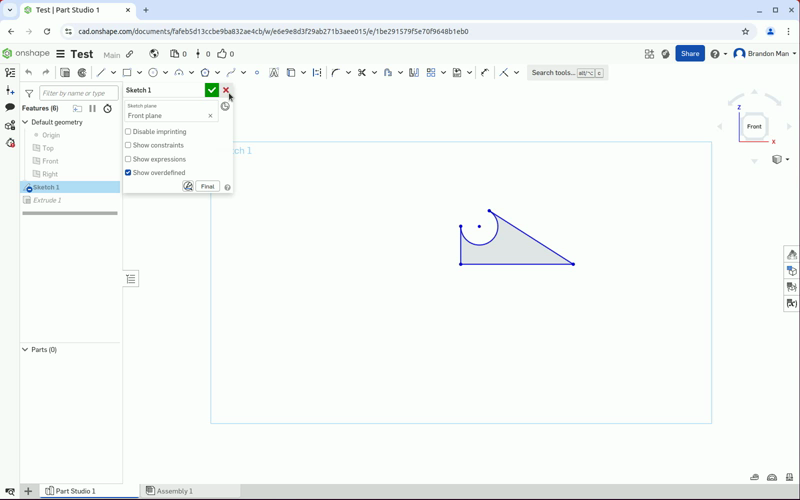
click(229, 92)
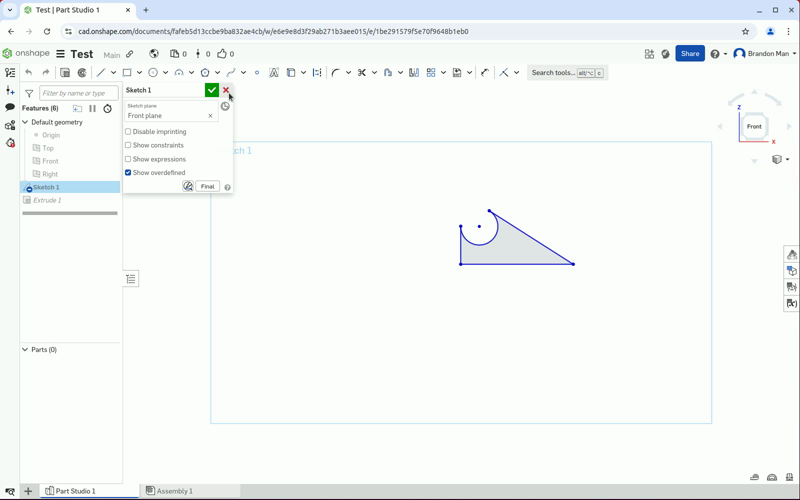
key(shift+s)
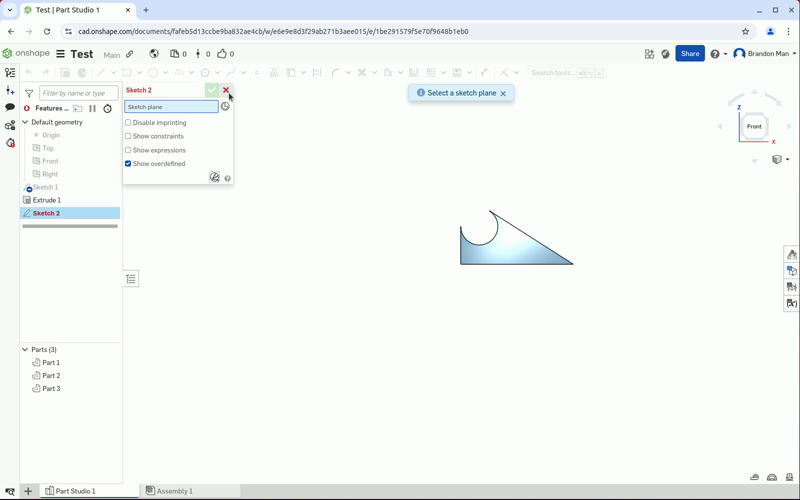
mouse_move(73, 163)
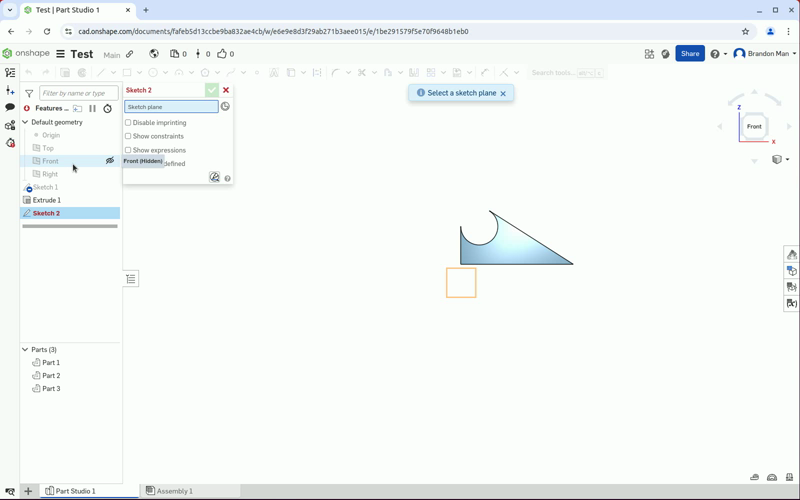
click(73, 163)
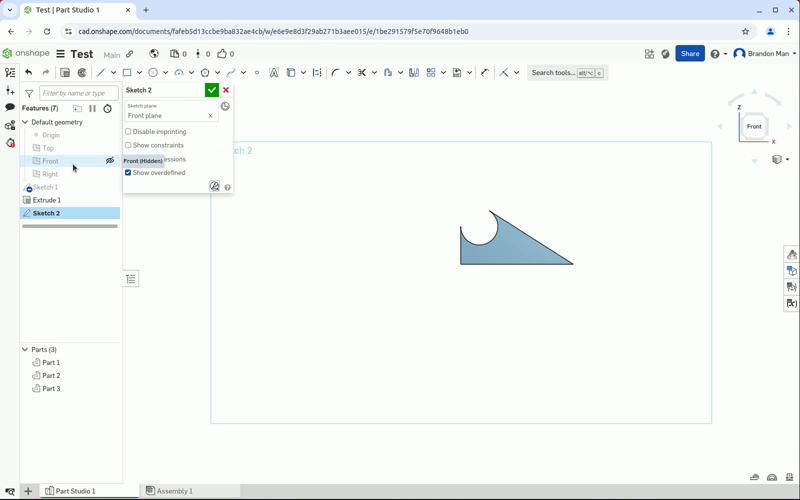
mouse_move(73, 352)
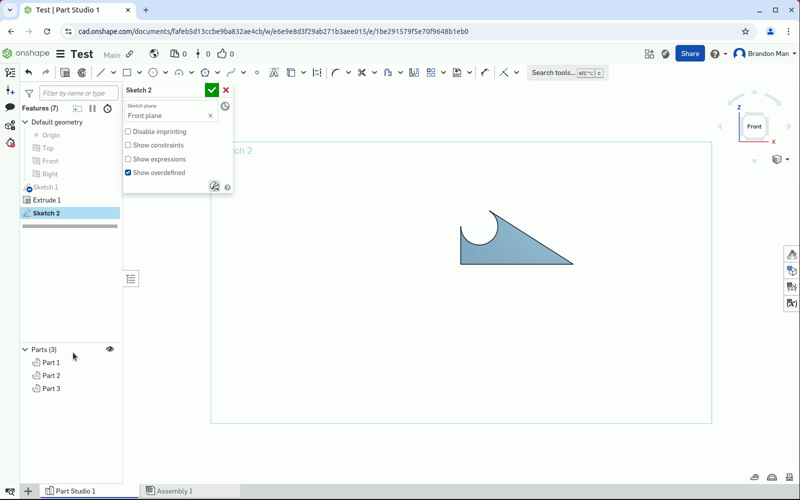
key(y)
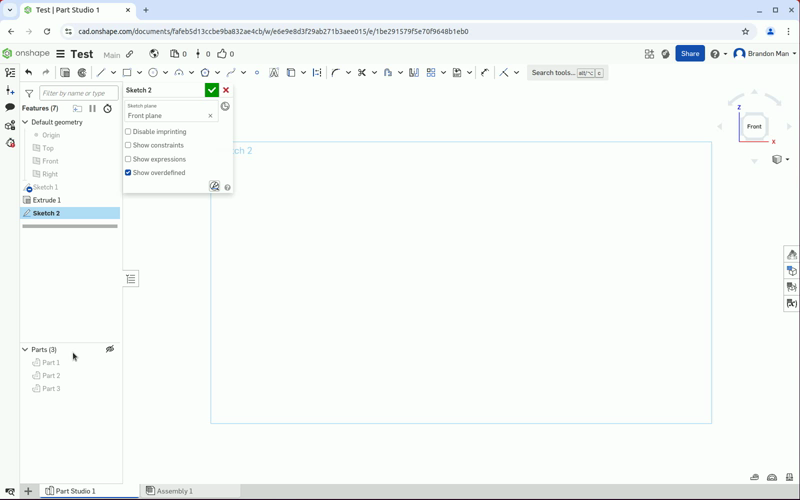
key(c)
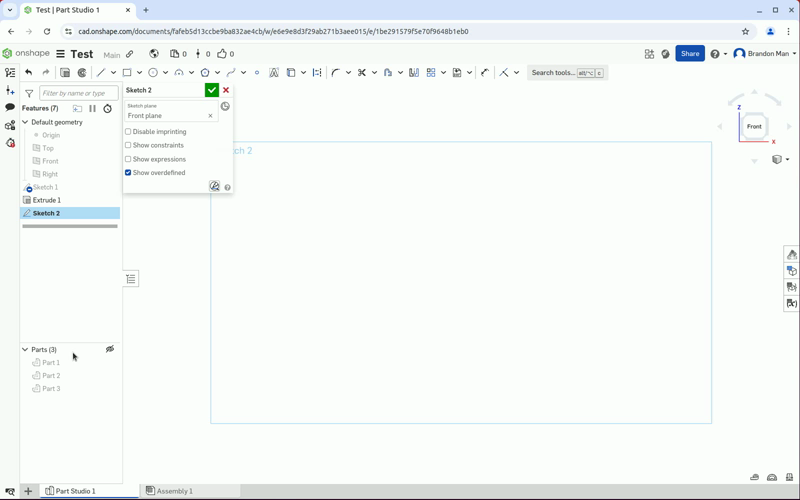
key_down(shift)
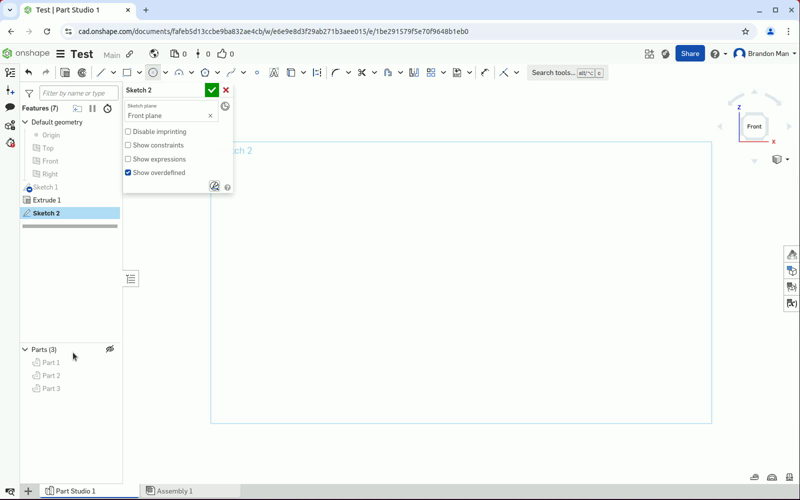
mouse_move(480, 226)
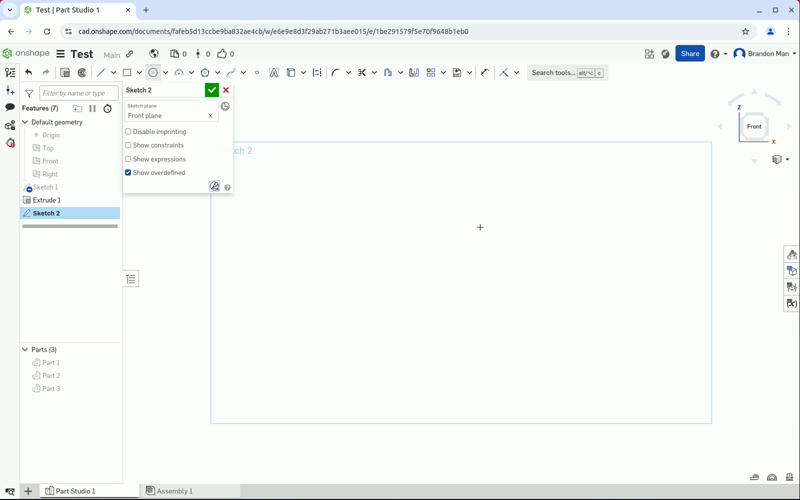
click(480, 226)
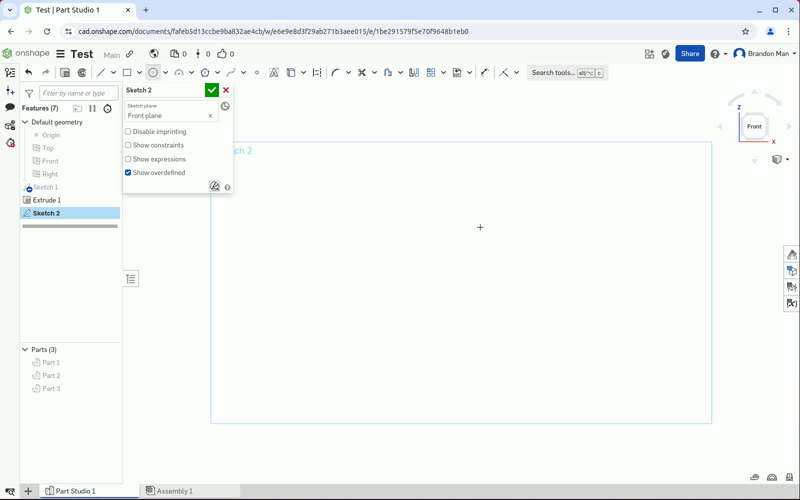
key_up(shift)
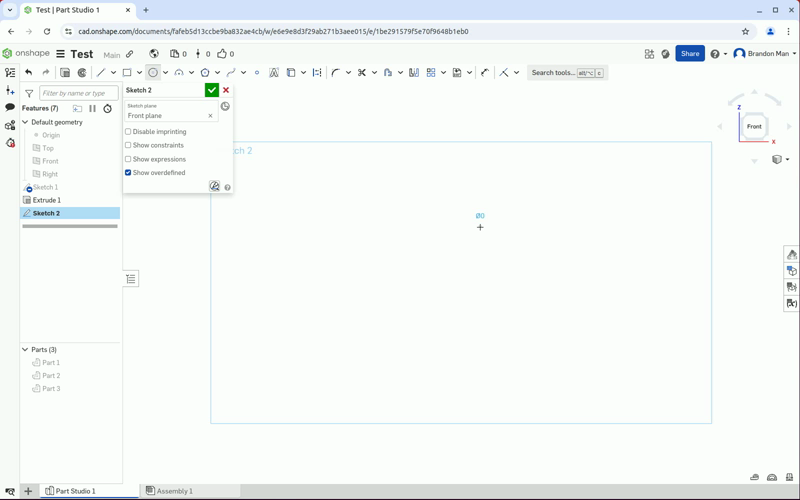
mouse_move(499, 226)
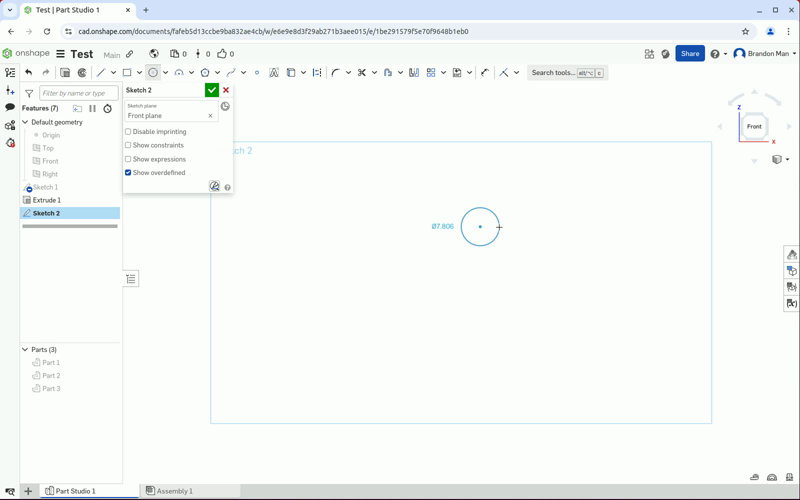
click(499, 226)
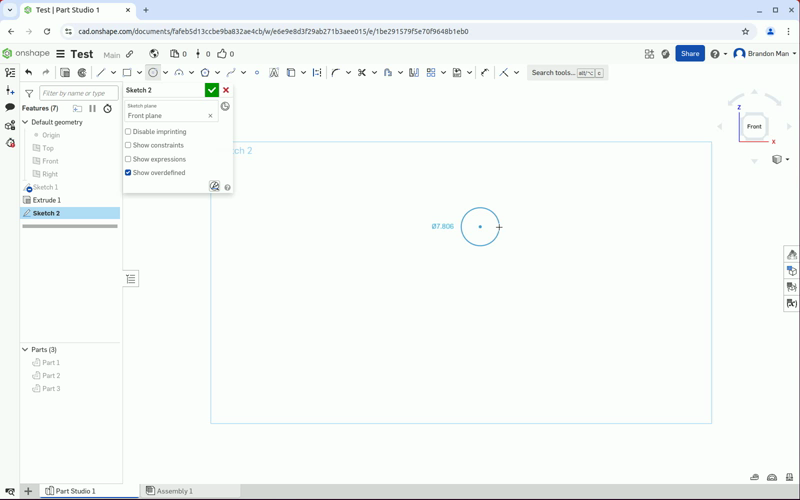
key(esc)
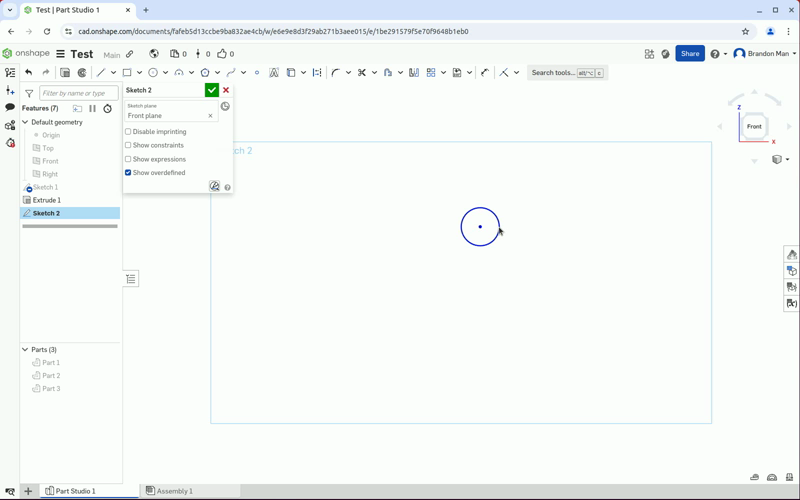
key(c)
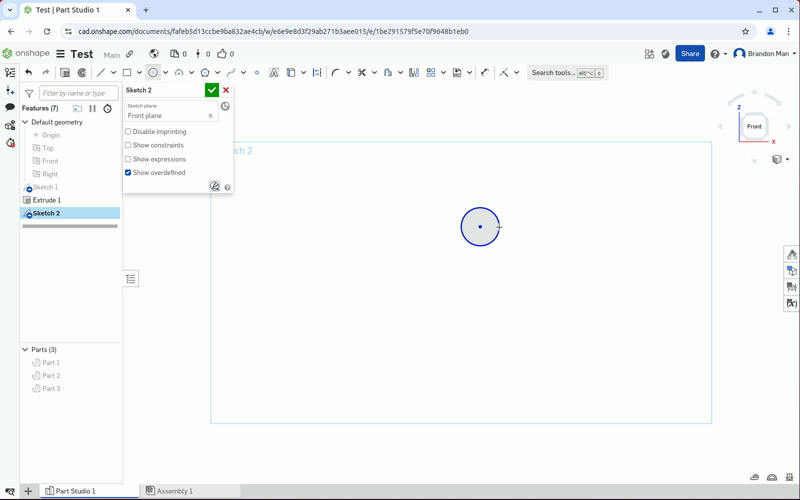
key_down(shift)
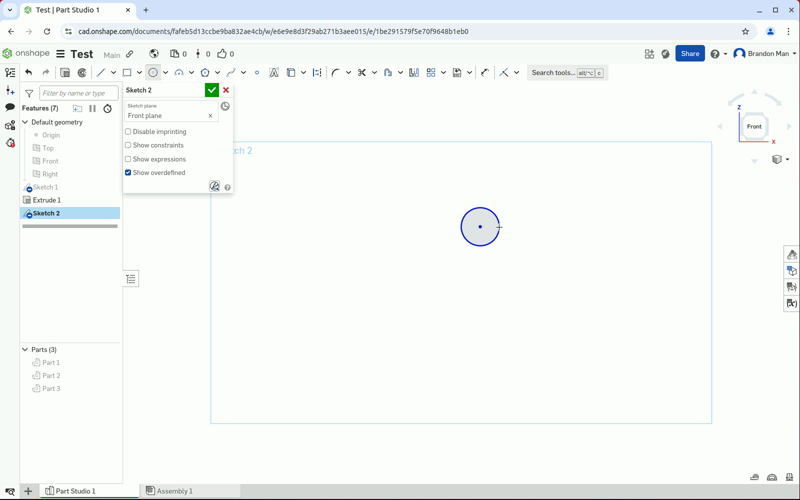
mouse_move(480, 226)
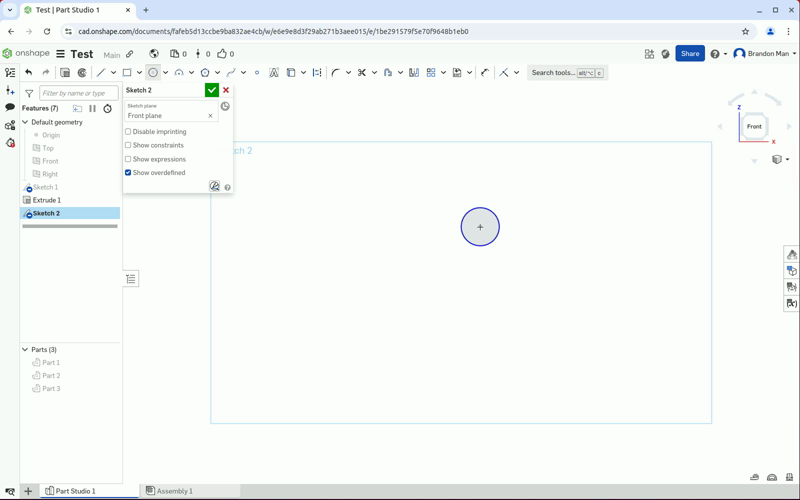
click(480, 226)
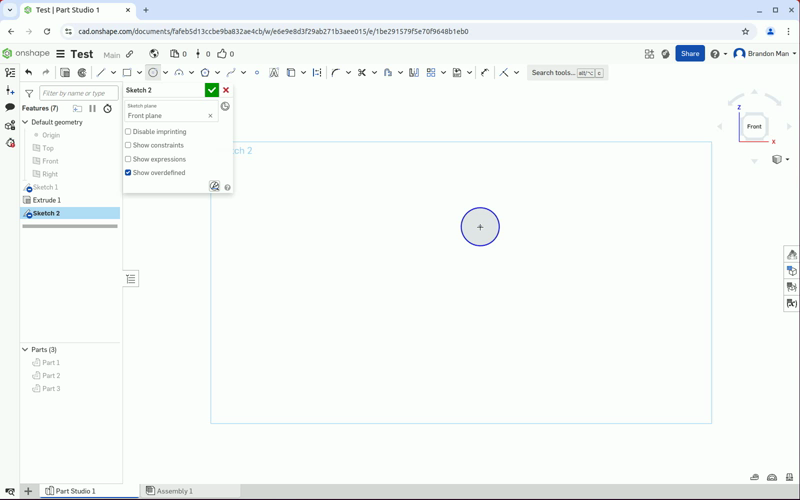
key_up(shift)
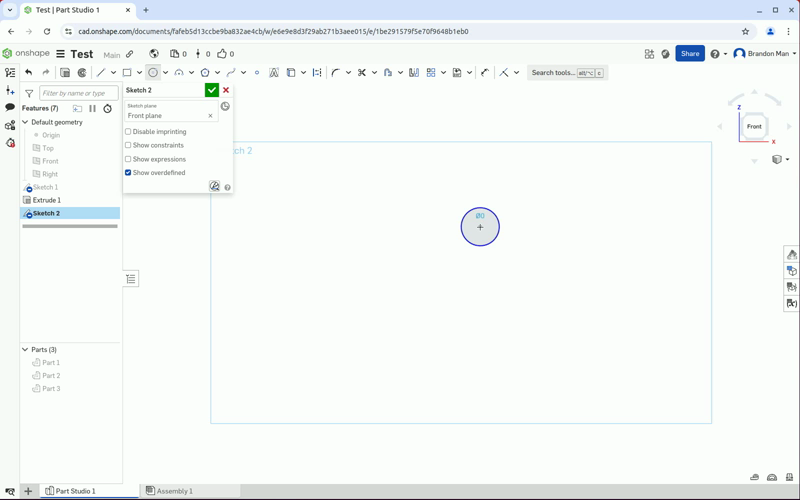
mouse_move(489, 226)
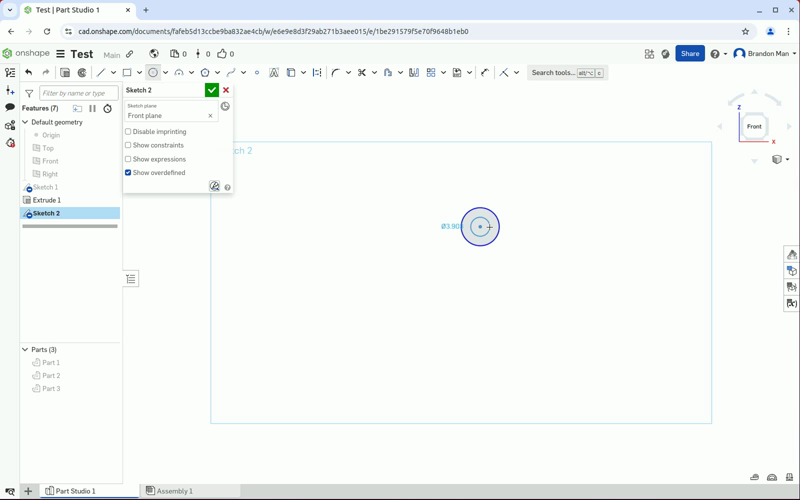
click(489, 226)
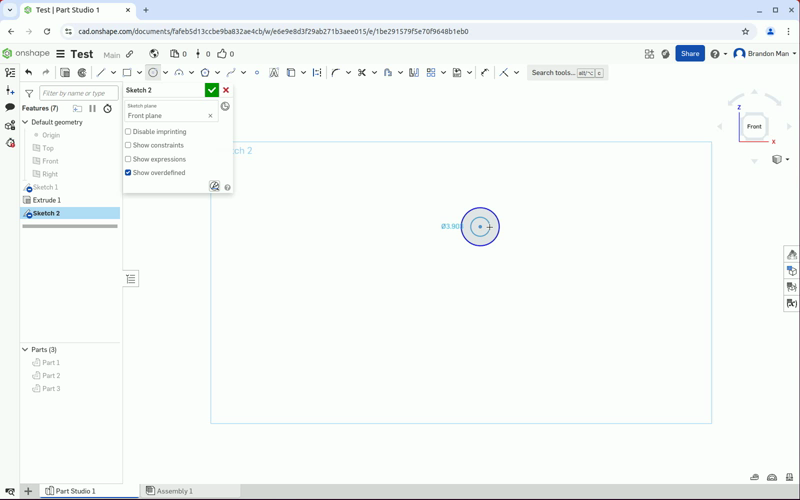
key(esc)
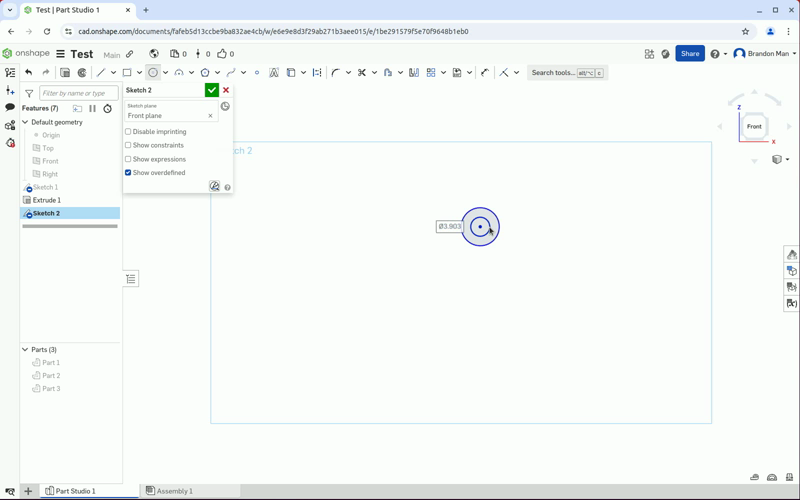
mouse_move(479, 238)
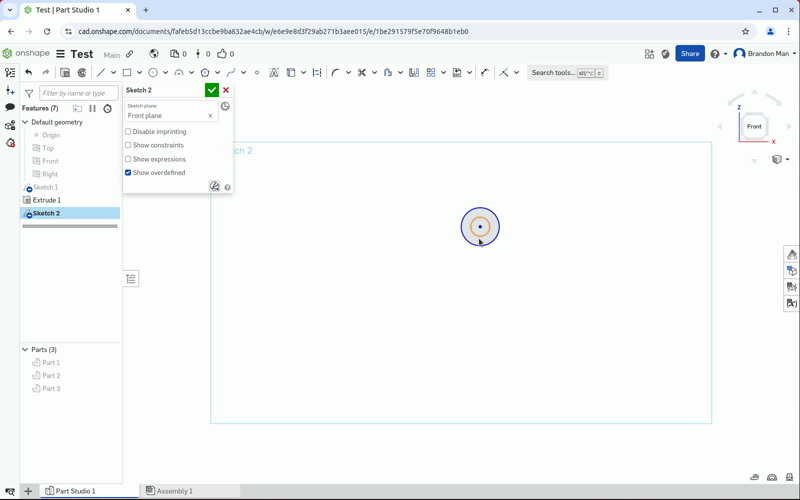
scroll(6)
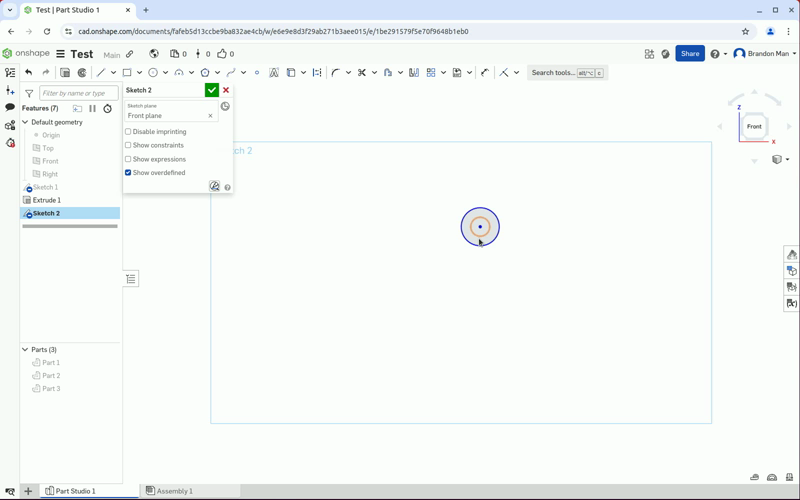
scroll(6)
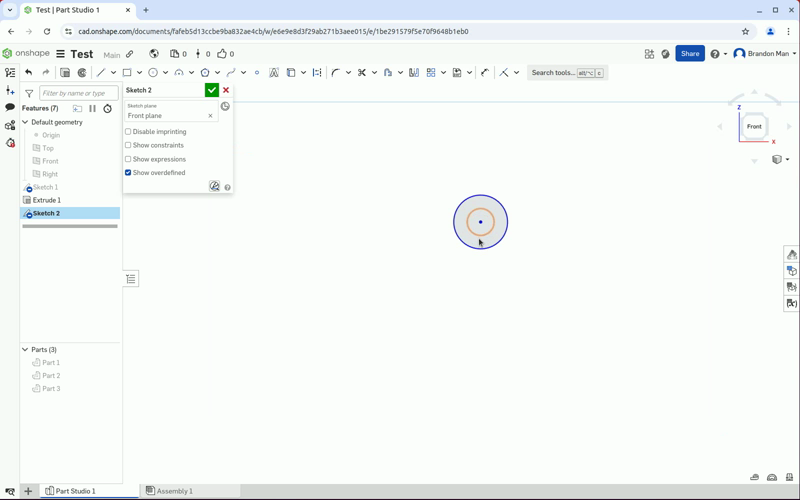
scroll(6)
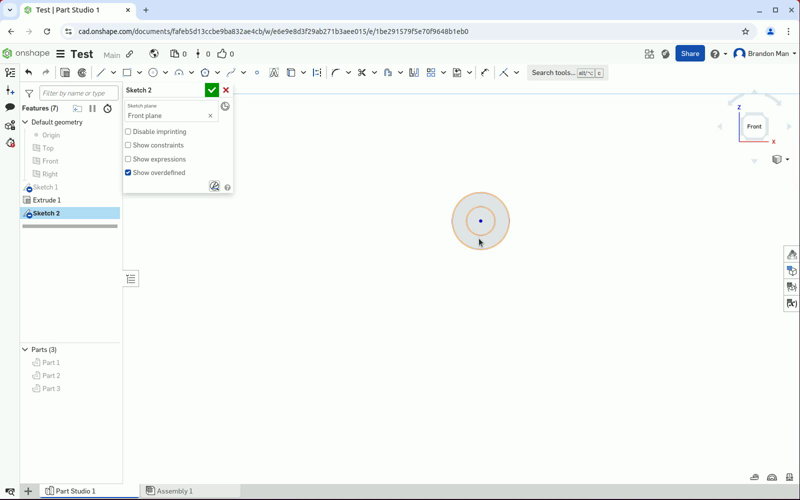
scroll(6)
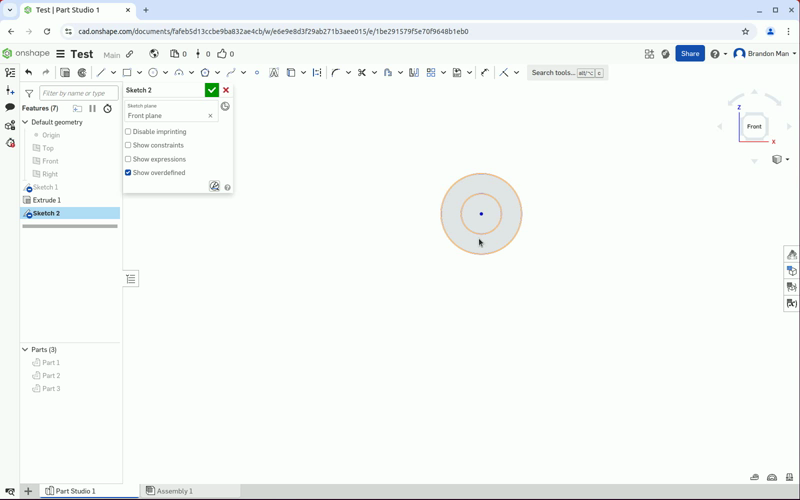
scroll(6)
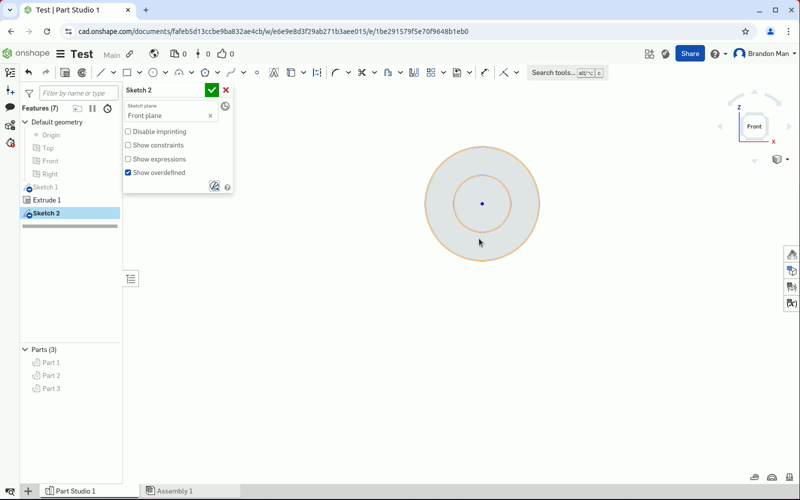
scroll(6)
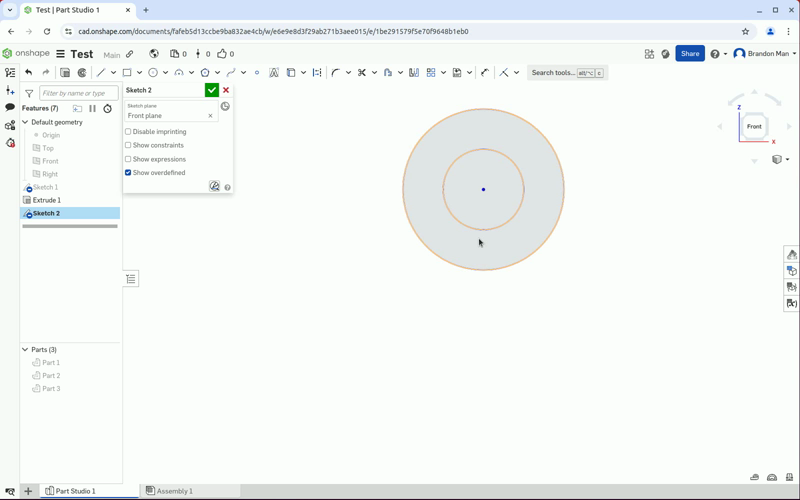
scroll(6)
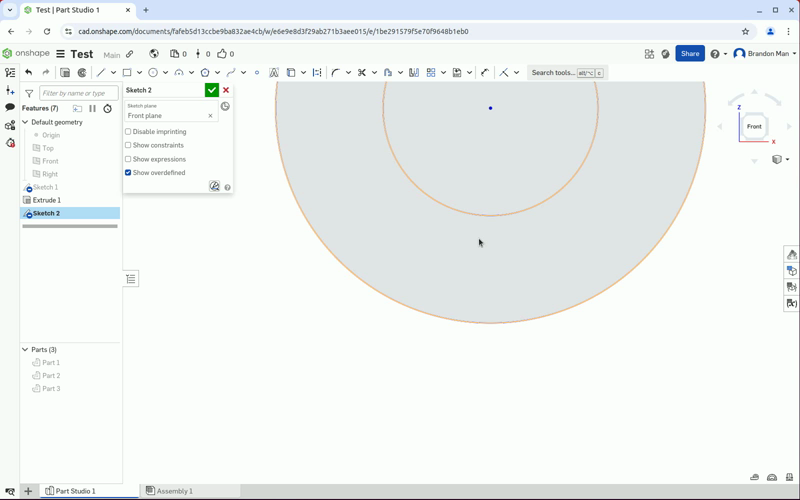
click(479, 238)
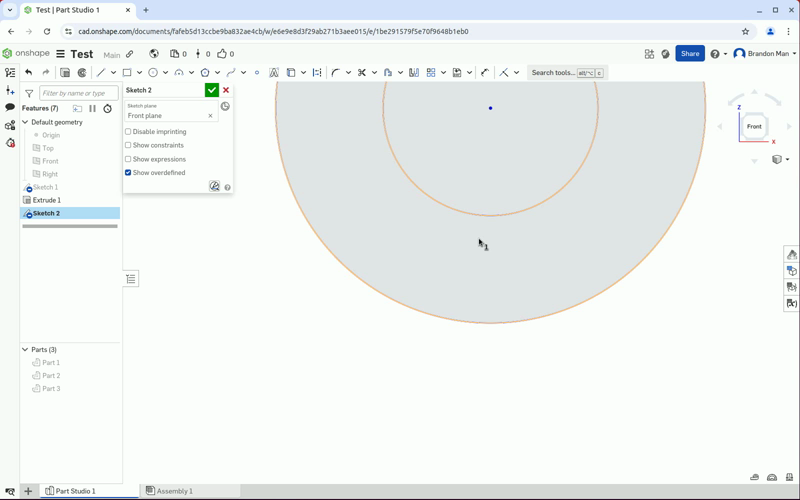
scroll(-6)
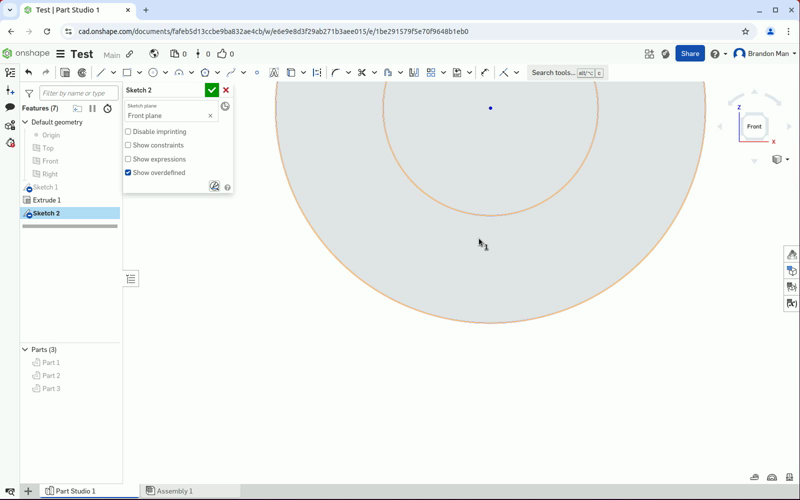
scroll(-6)
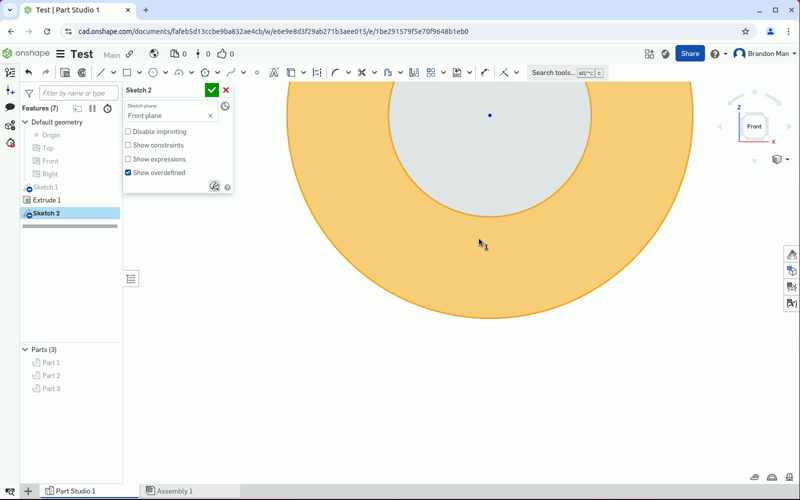
scroll(-6)
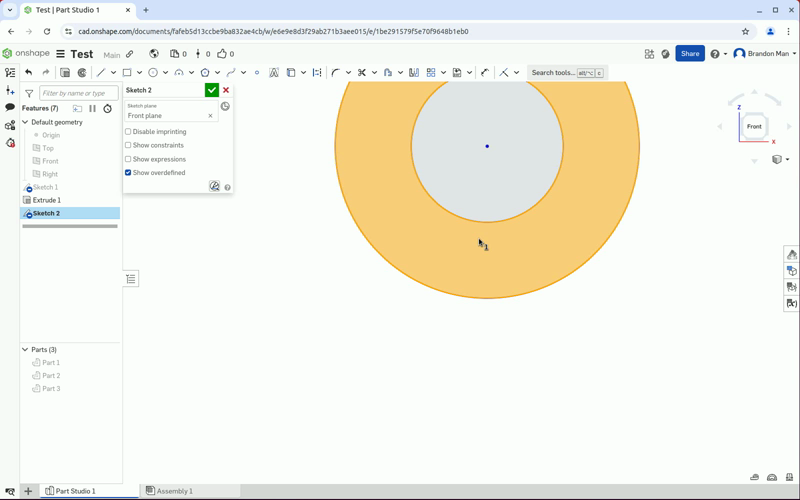
scroll(-6)
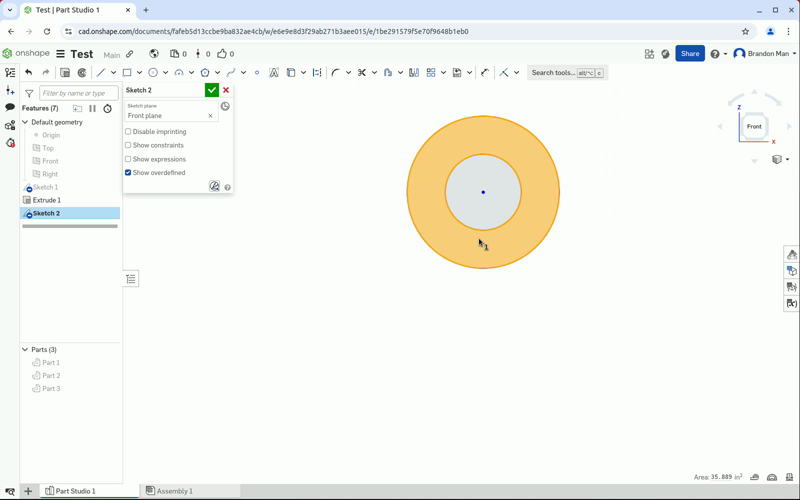
scroll(-6)
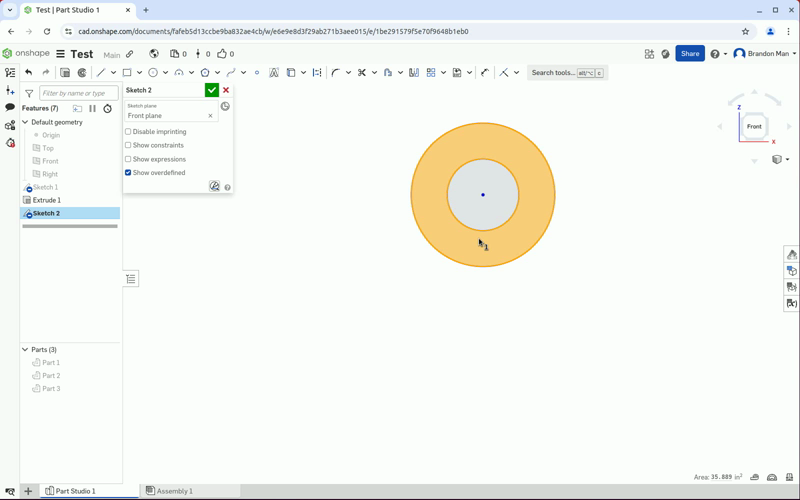
scroll(-6)
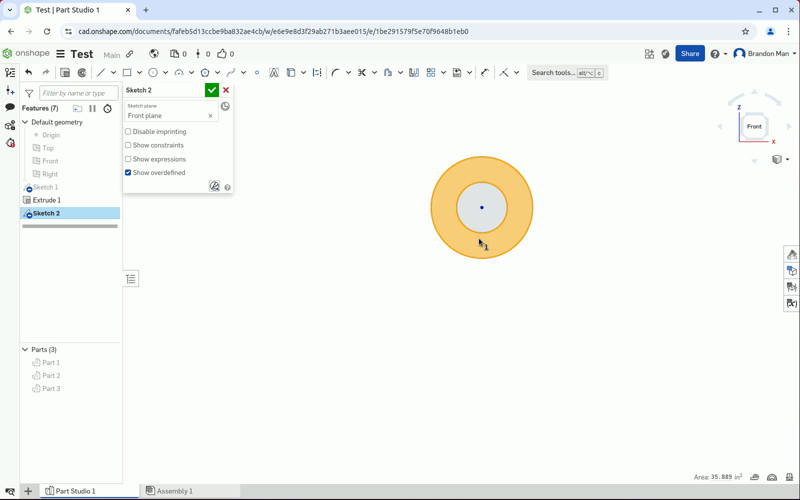
scroll(-6)
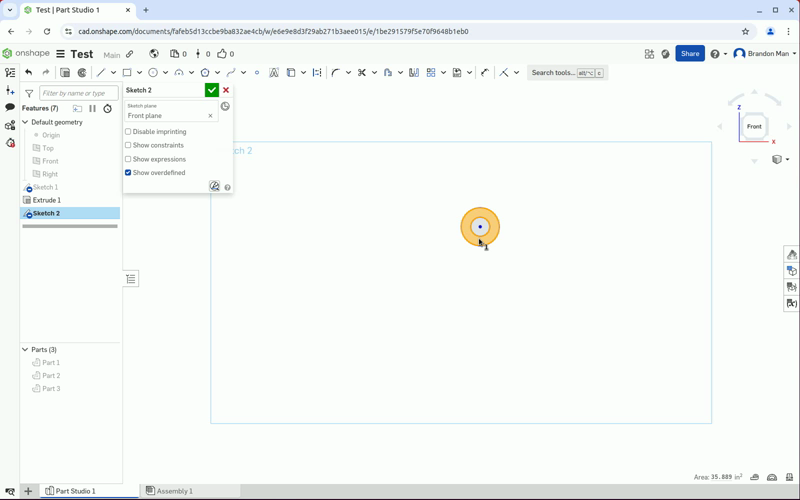
mouse_move(73, 352)
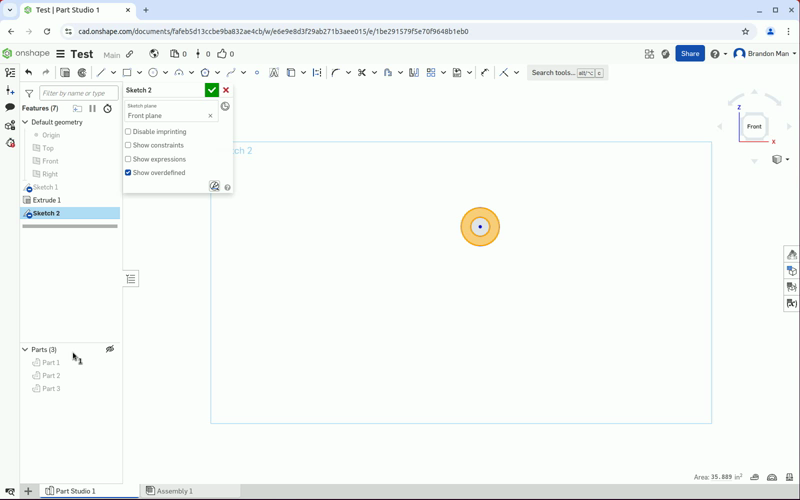
key(shift+y)
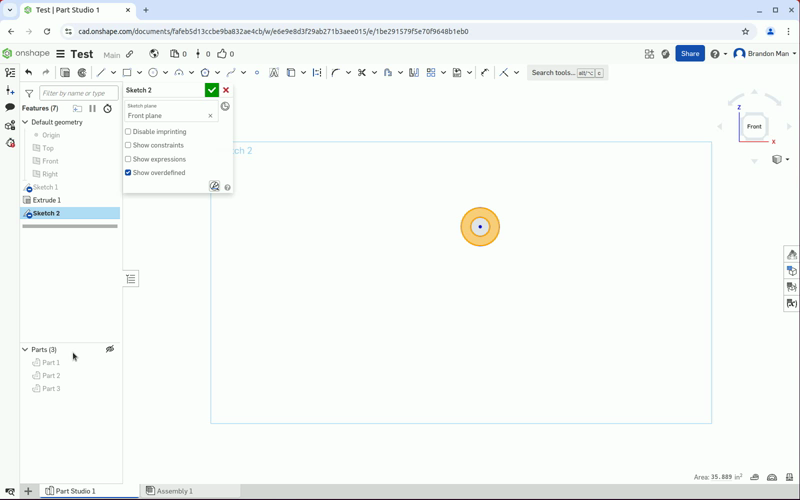
key(shift+e)
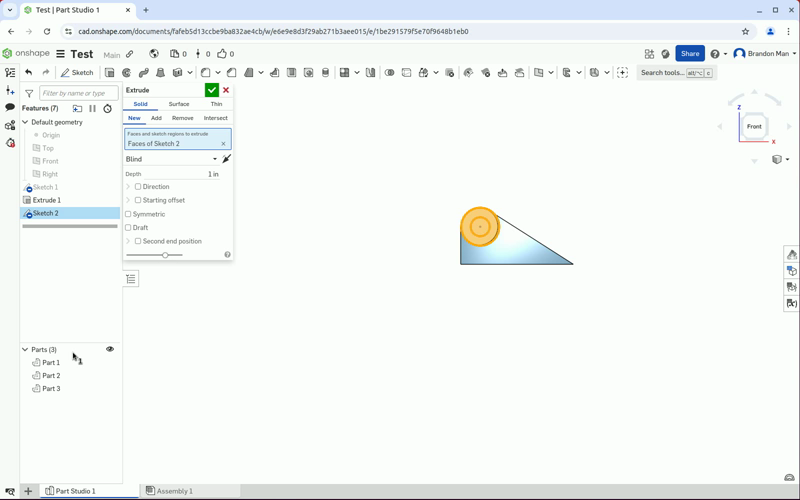
mouse_move(143, 106)
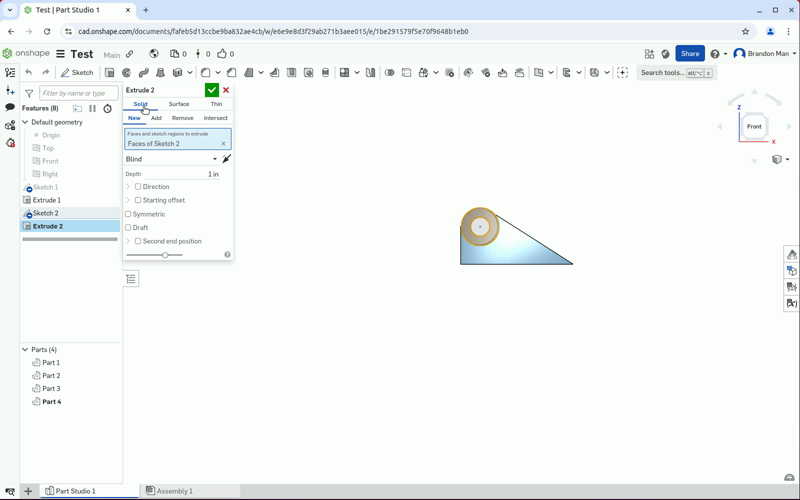
click(143, 106)
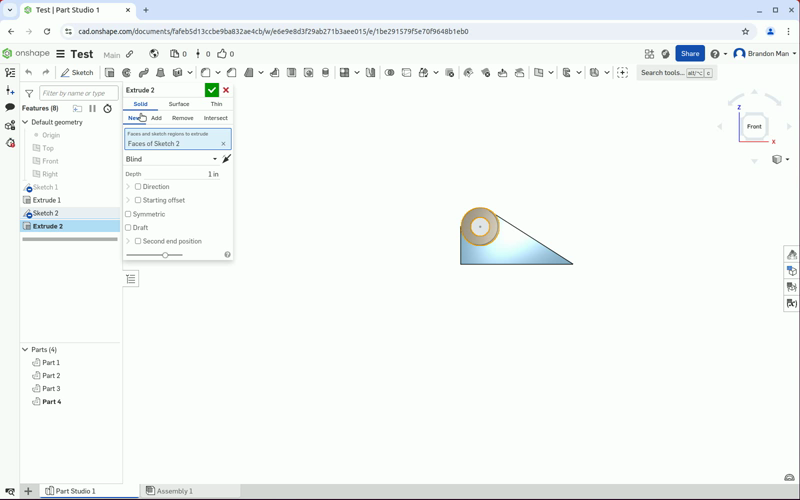
mouse_move(137, 120)
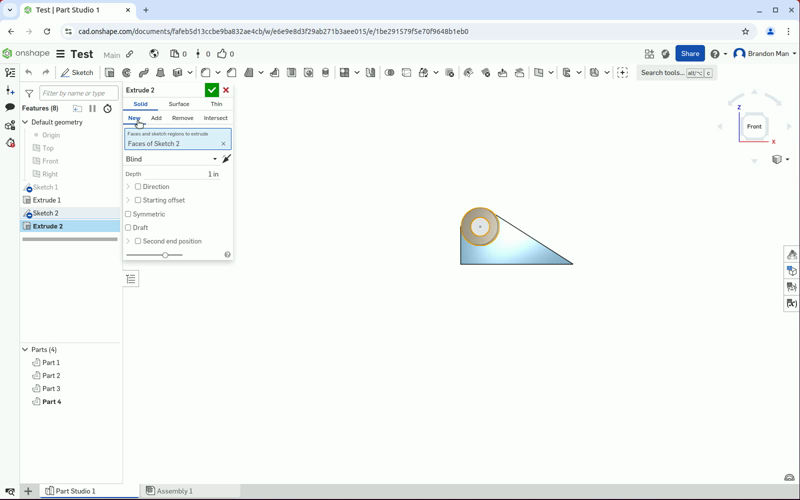
click(137, 120)
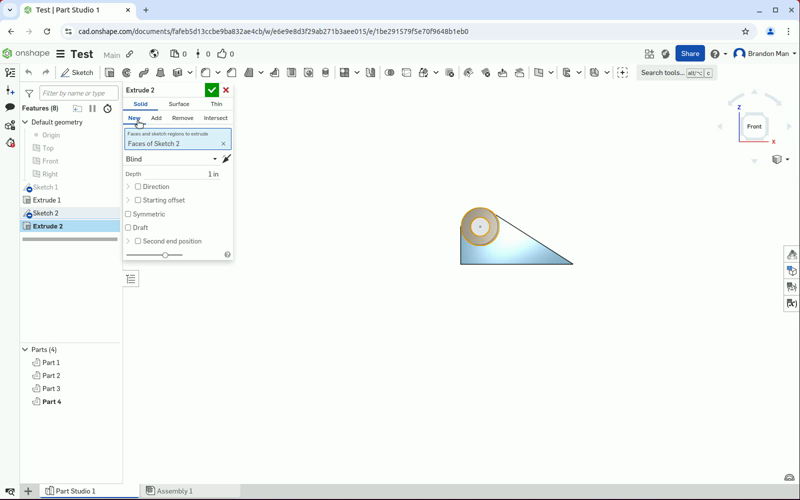
key(tab, 4)
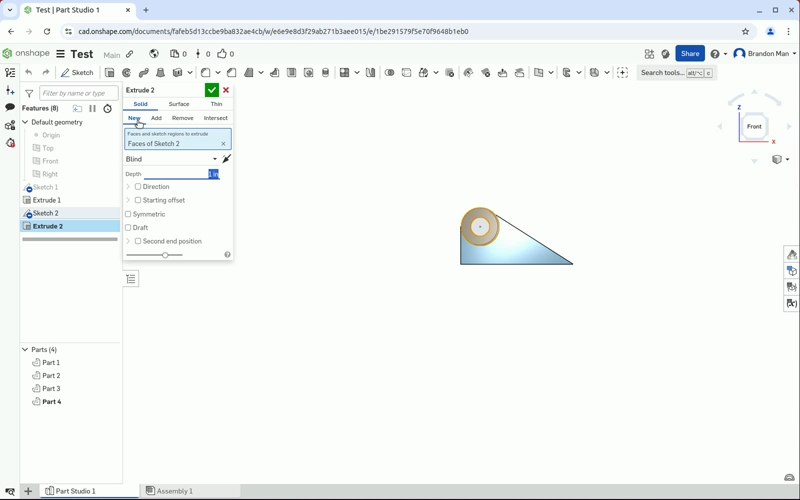
text(7.703)
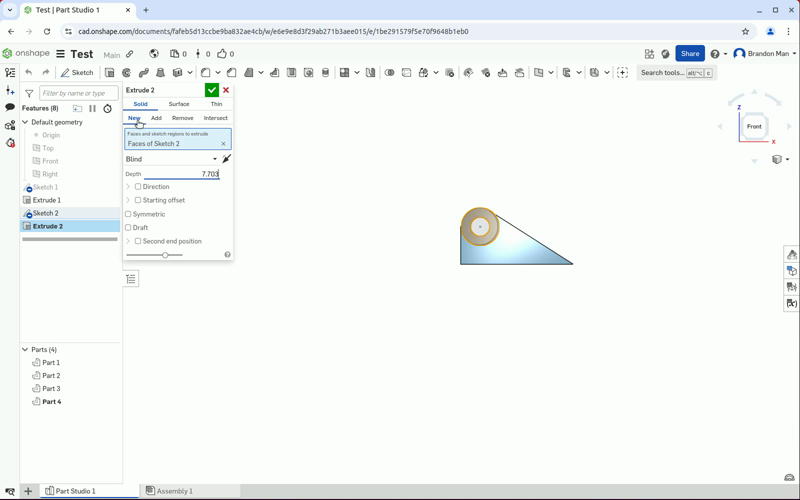
key(enter)
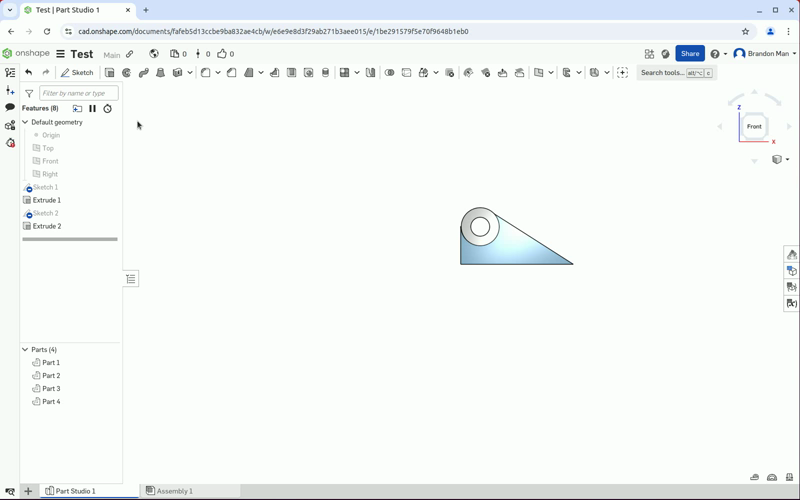
key(shift+h)
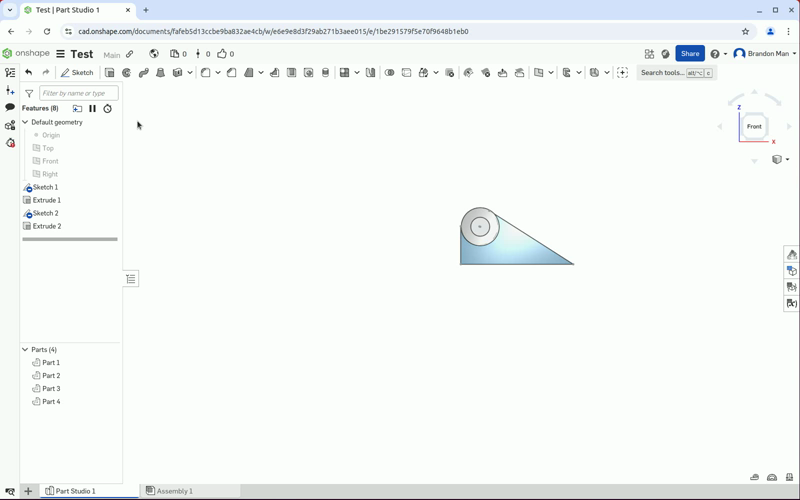
key(shift+h)
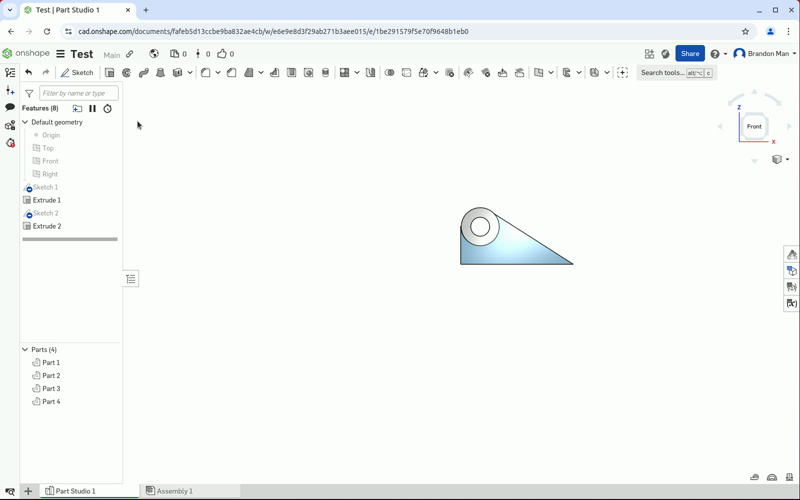
mouse_move(73, 189)
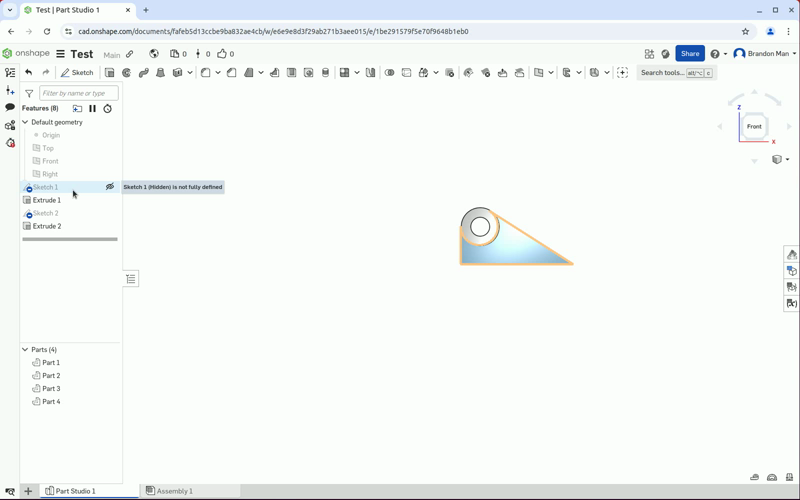
click(73, 189)
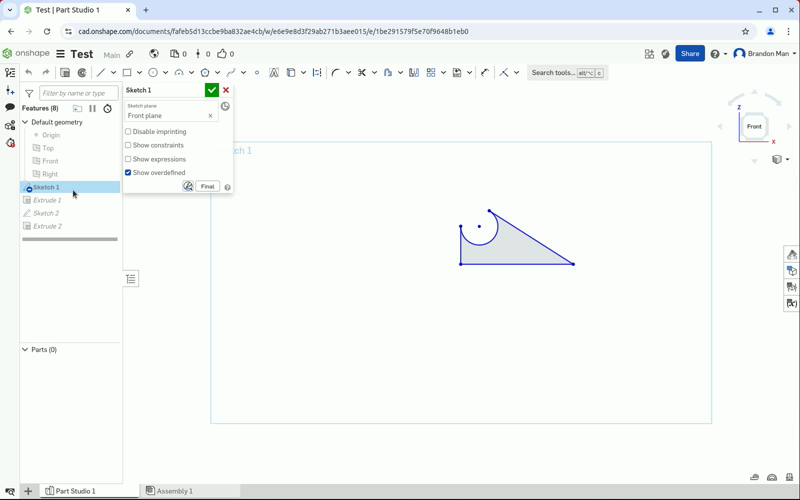
mouse_move(229, 92)
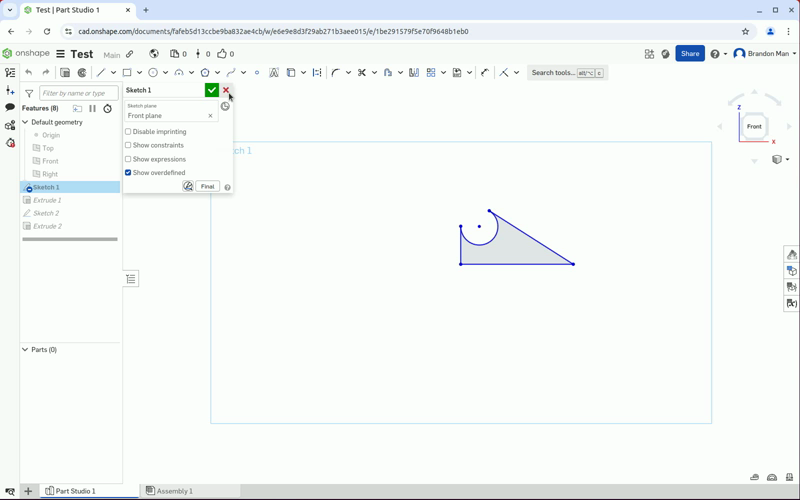
click(229, 92)
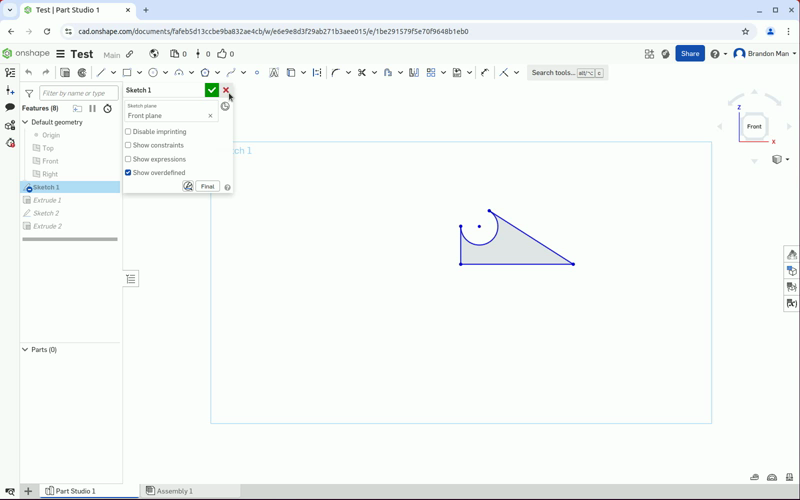
key(shift+s)
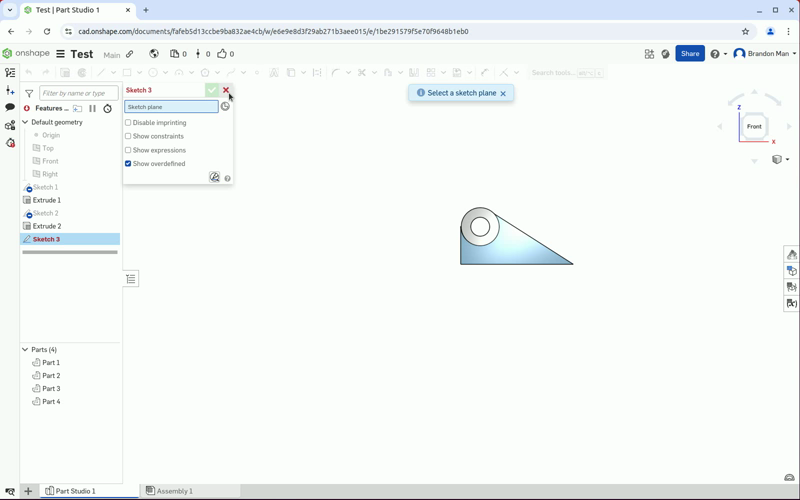
mouse_move(73, 163)
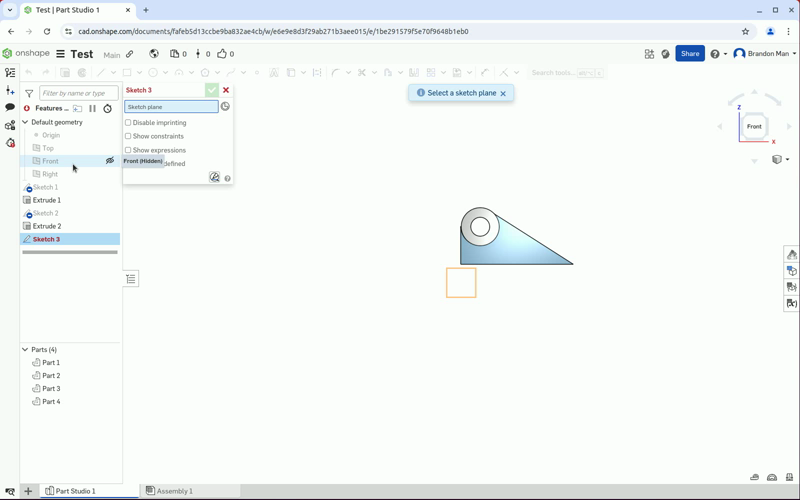
click(73, 163)
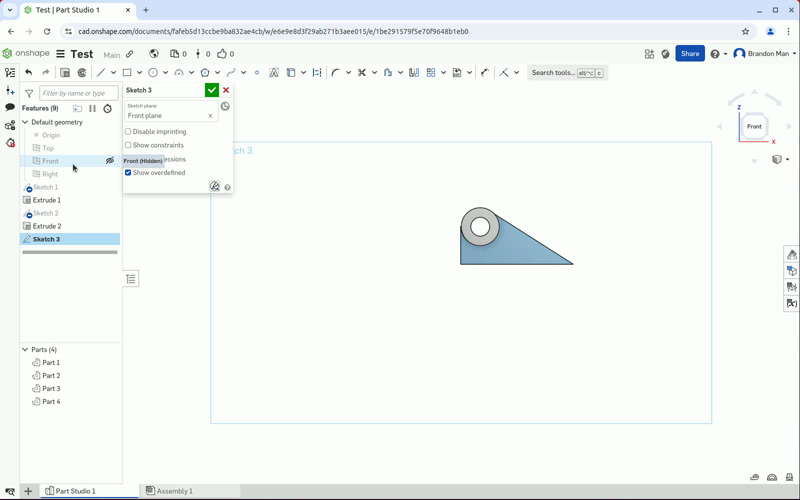
mouse_move(73, 352)
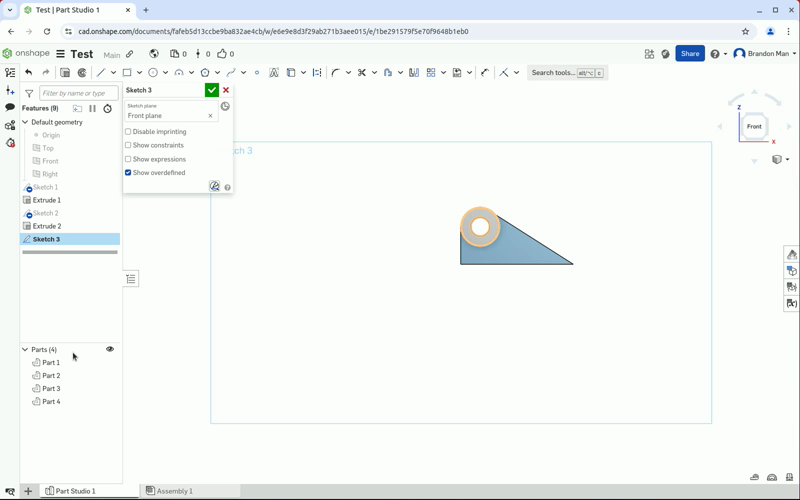
key(y)
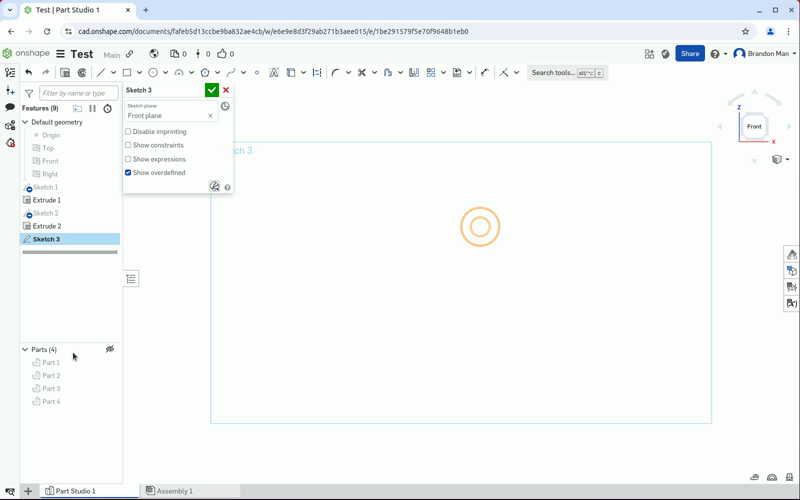
key(l)
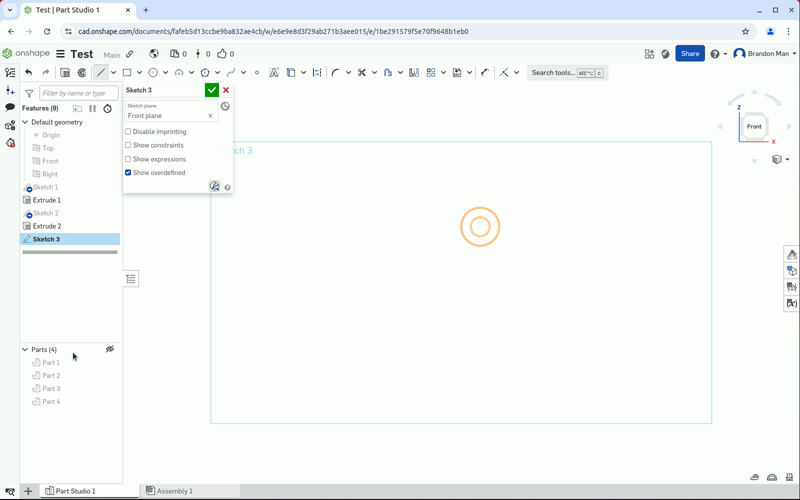
key_down(shift)
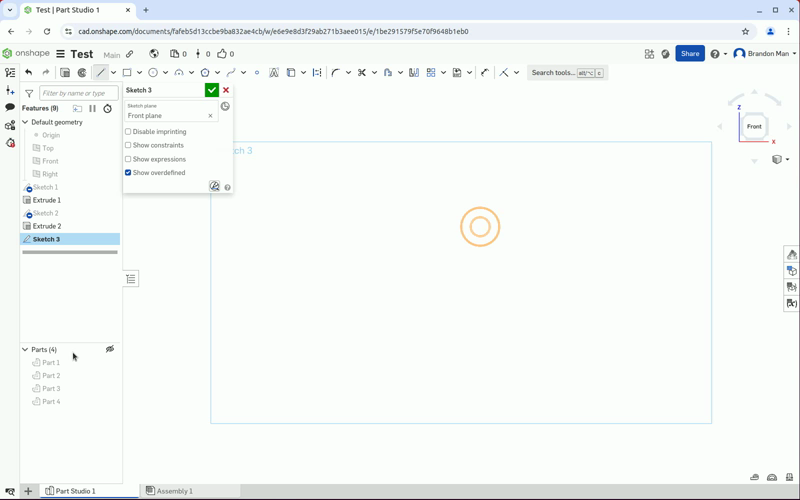
mouse_move(460, 282)
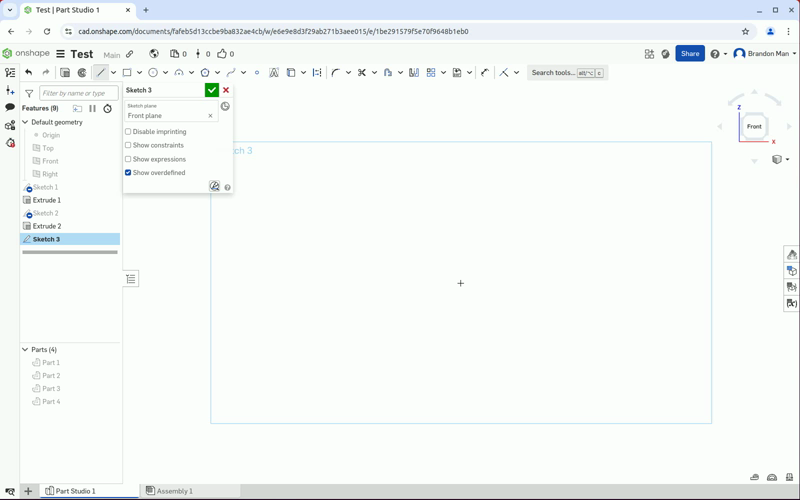
click(460, 282)
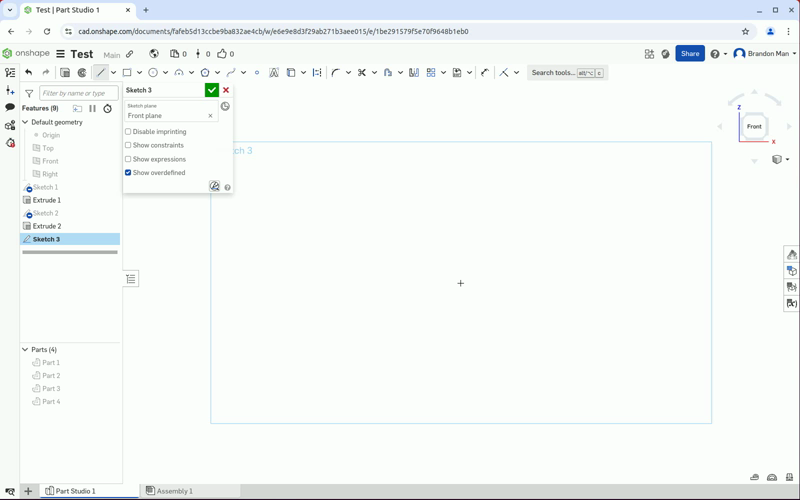
key_up(shift)
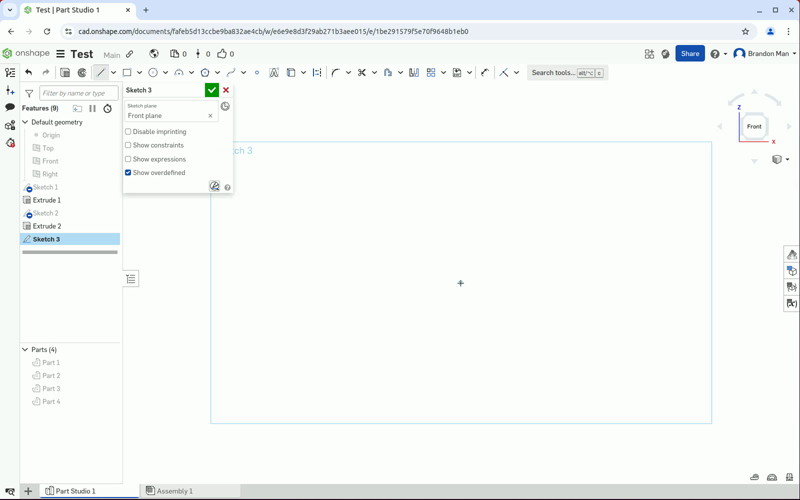
key_down(shift)
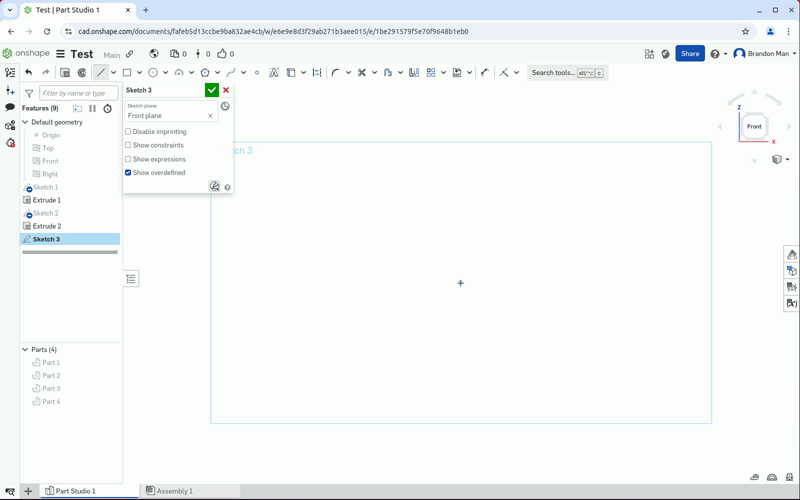
mouse_move(573, 282)
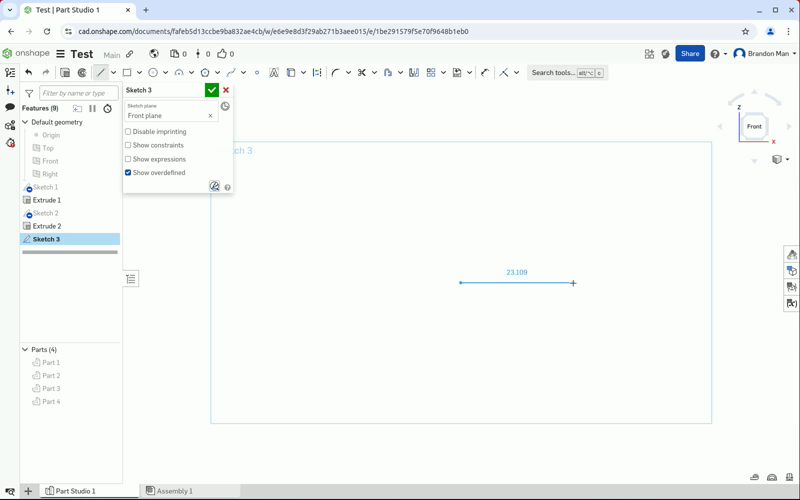
click(573, 282)
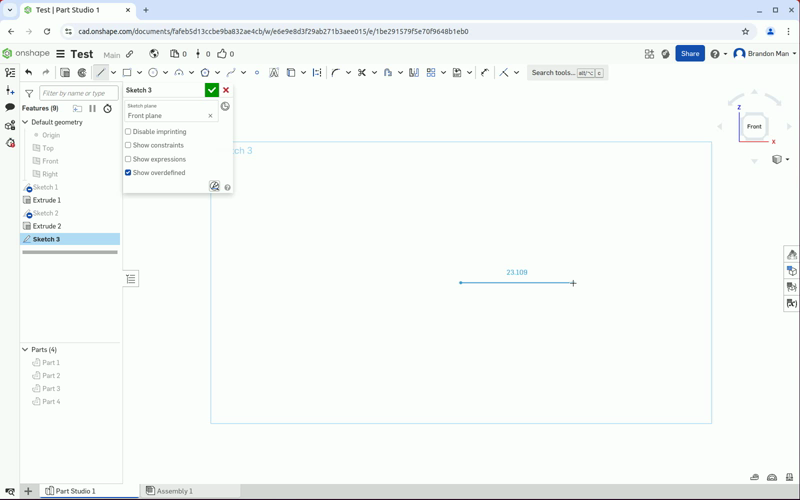
key_up(shift)
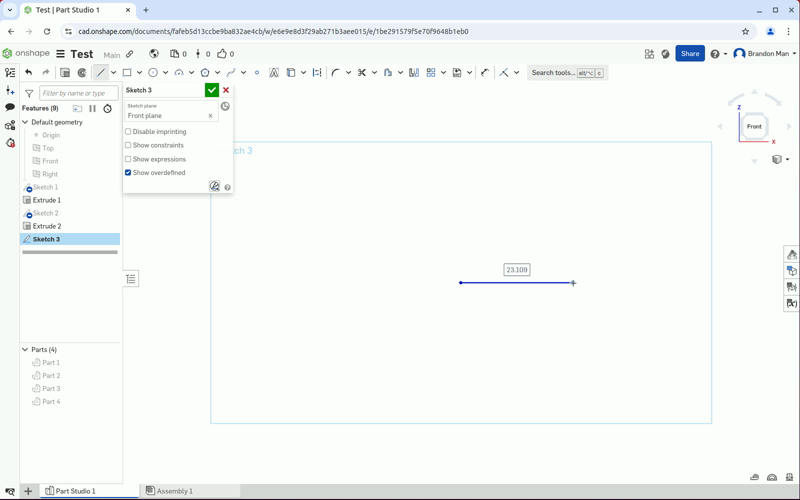
key_down(shift)
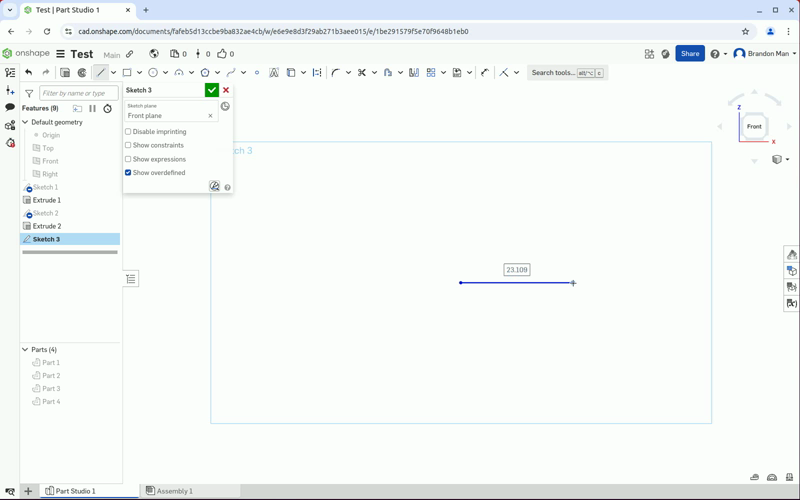
mouse_move(589, 282)
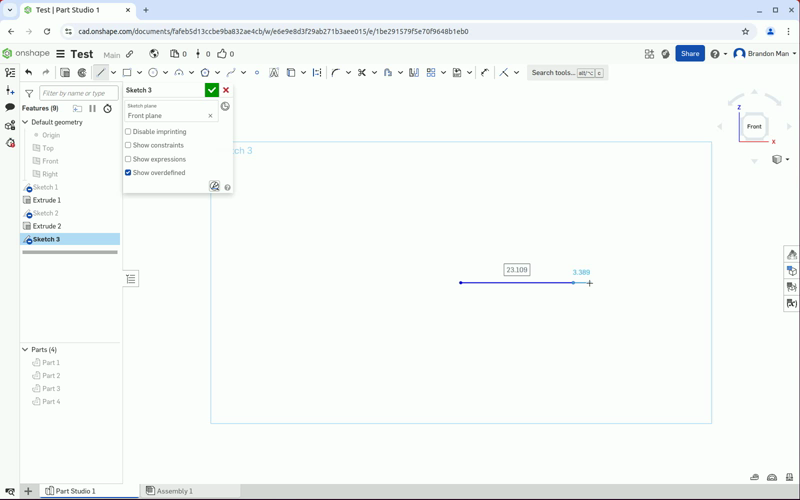
mouse_move(573, 264)
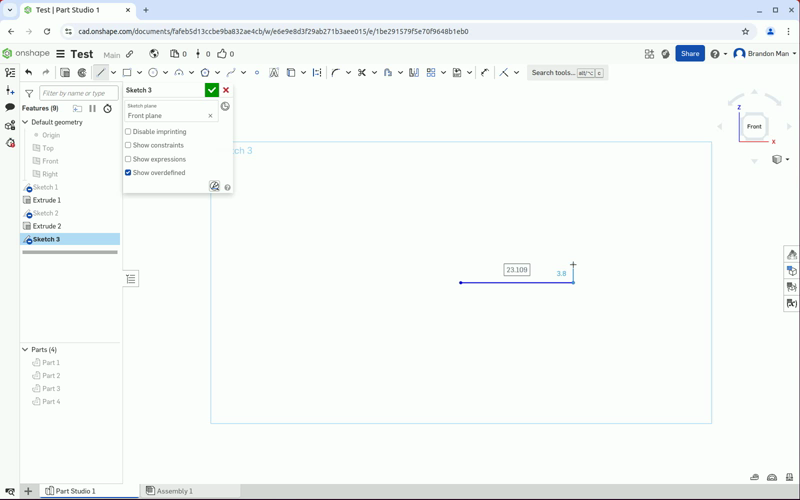
click(573, 264)
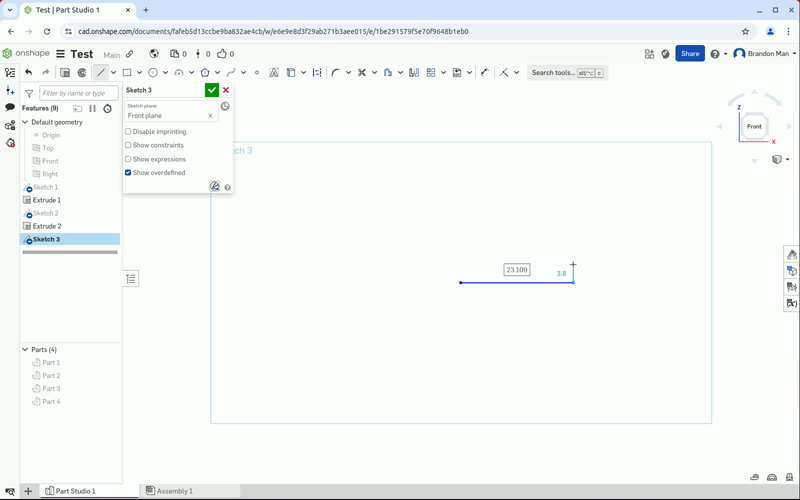
key_up(shift)
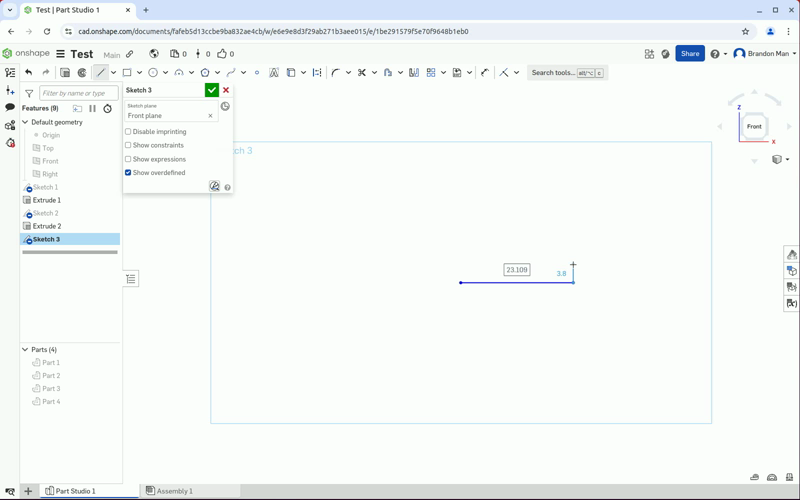
key_down(shift)
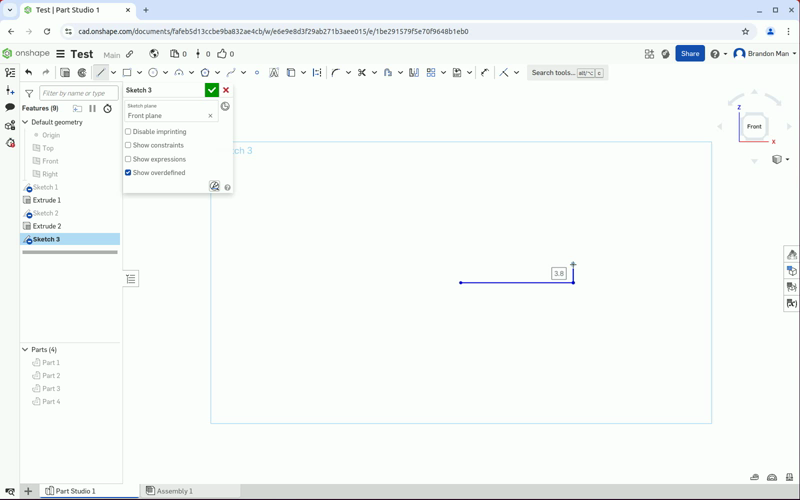
mouse_move(460, 264)
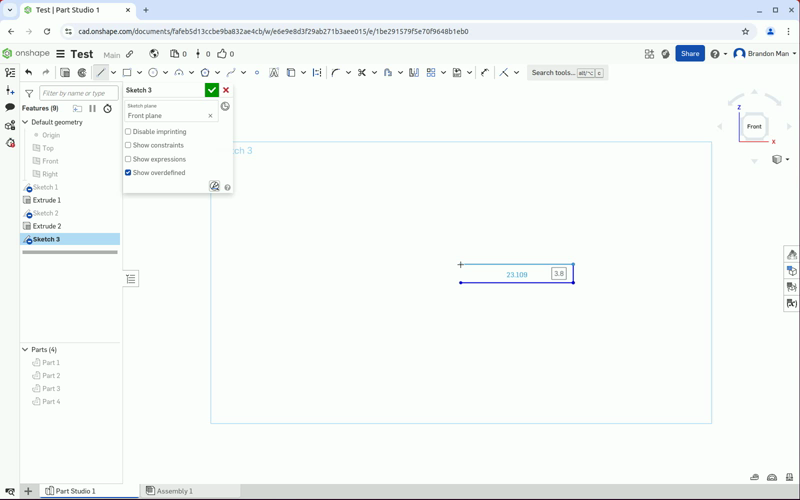
click(460, 264)
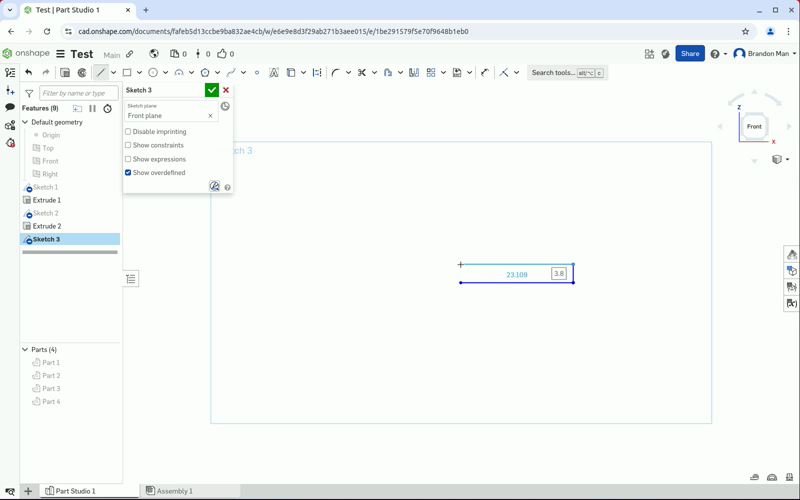
key_up(shift)
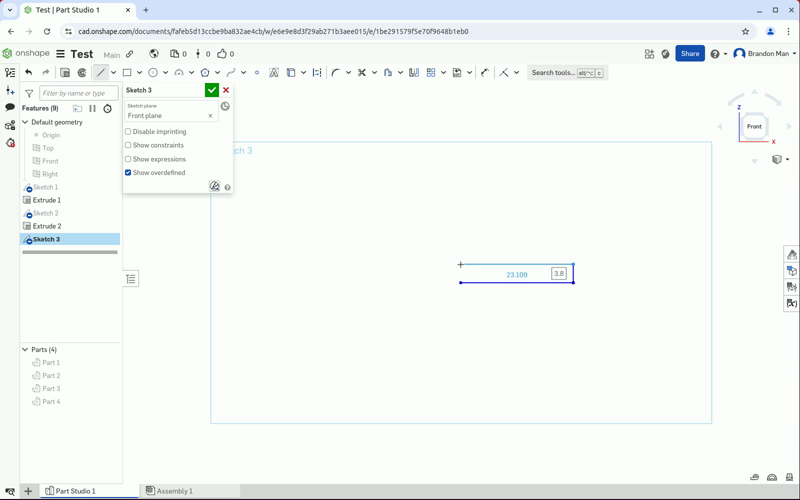
mouse_move(490, 264)
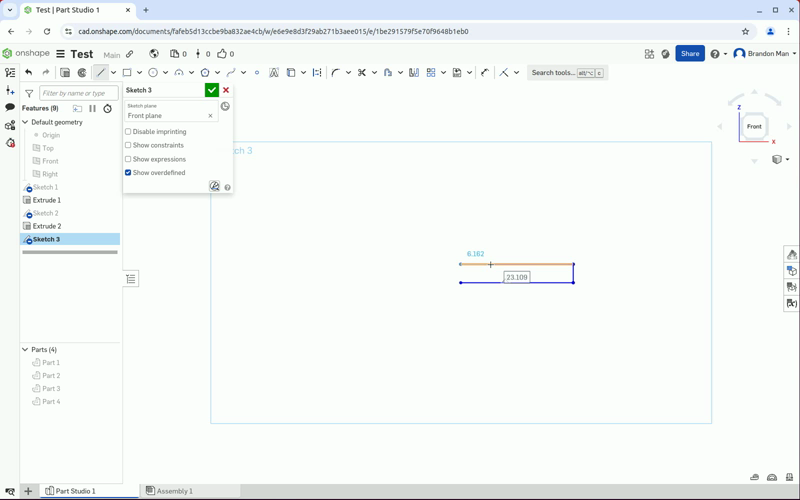
key_down(shift)
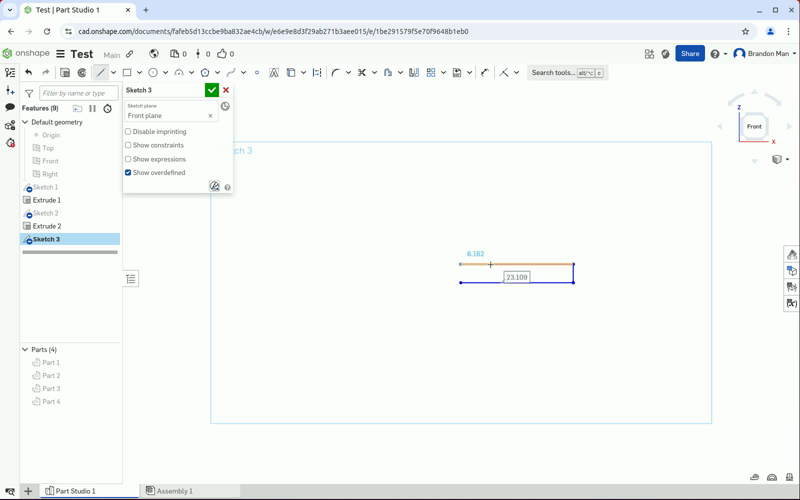
mouse_move(460, 282)
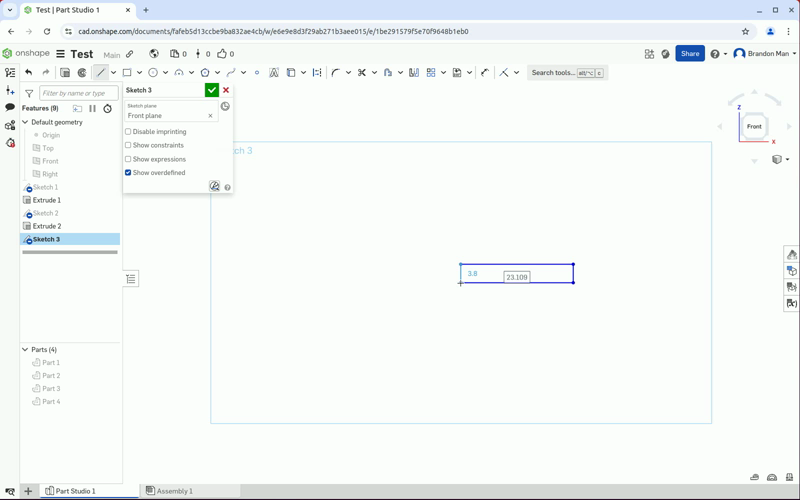
key_up(shift)
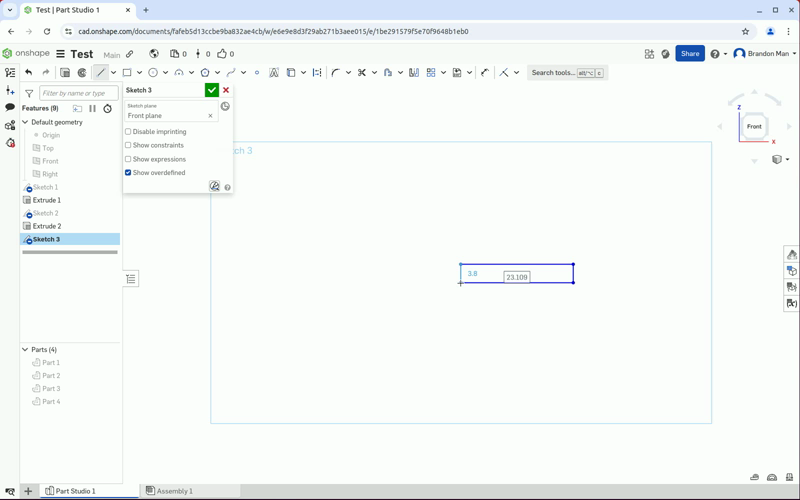
click(460, 282)
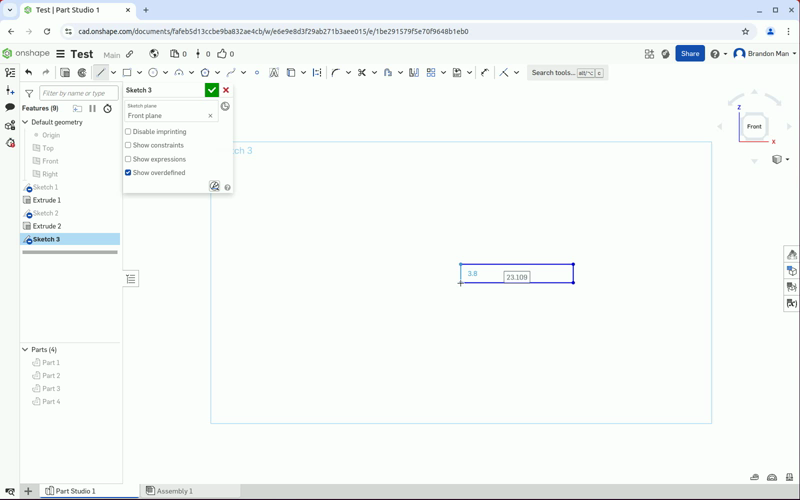
key(esc)
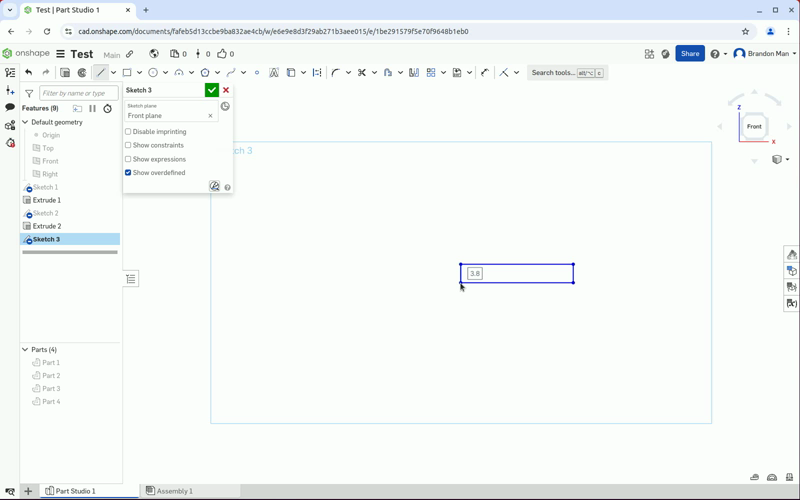
mouse_move(512, 272)
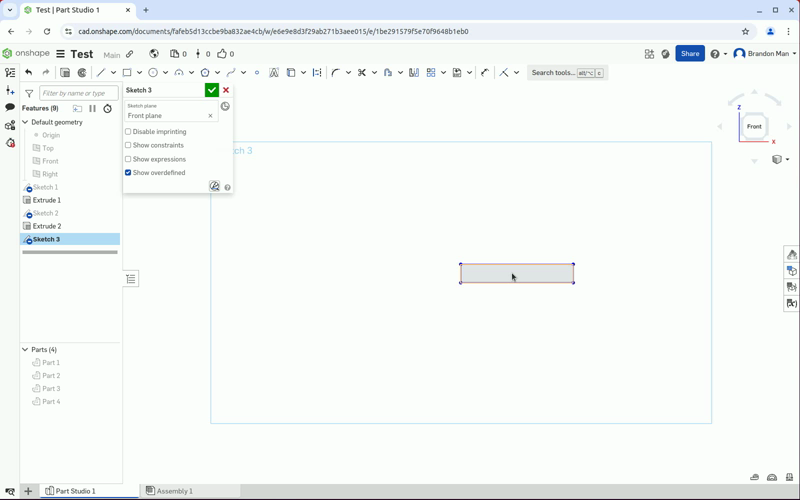
click(512, 272)
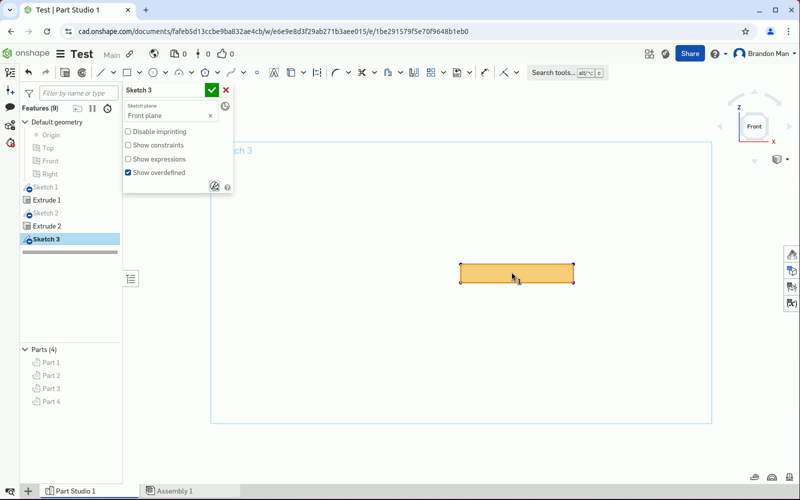
mouse_move(73, 352)
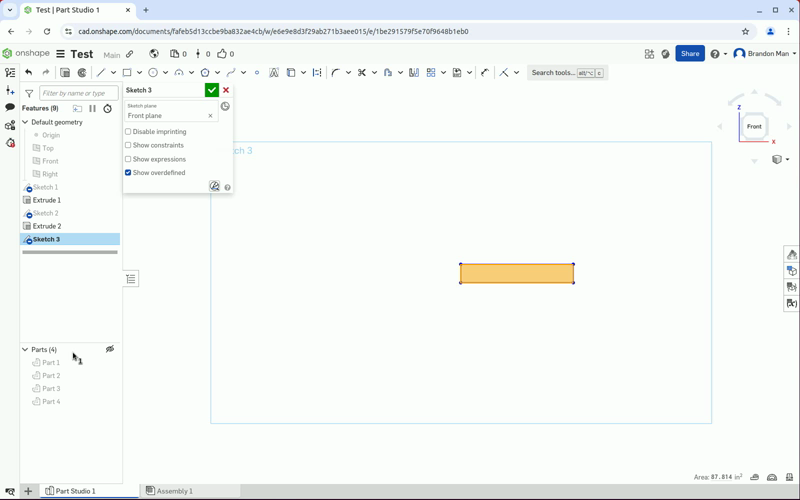
key(shift+y)
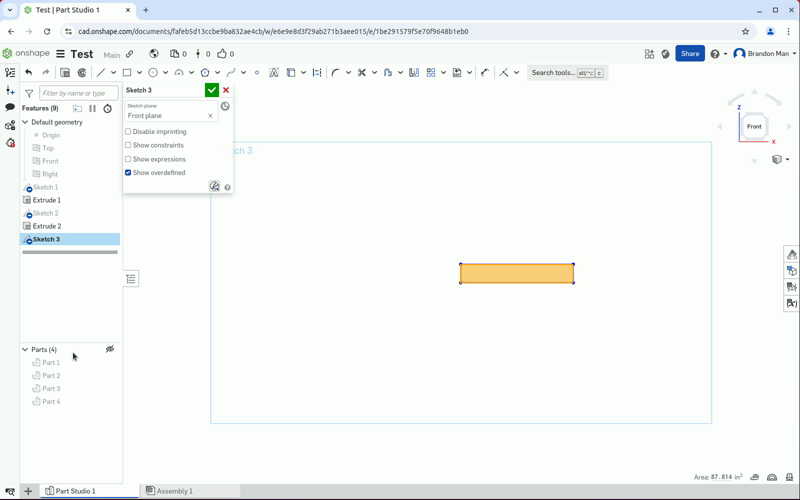
key(shift+e)
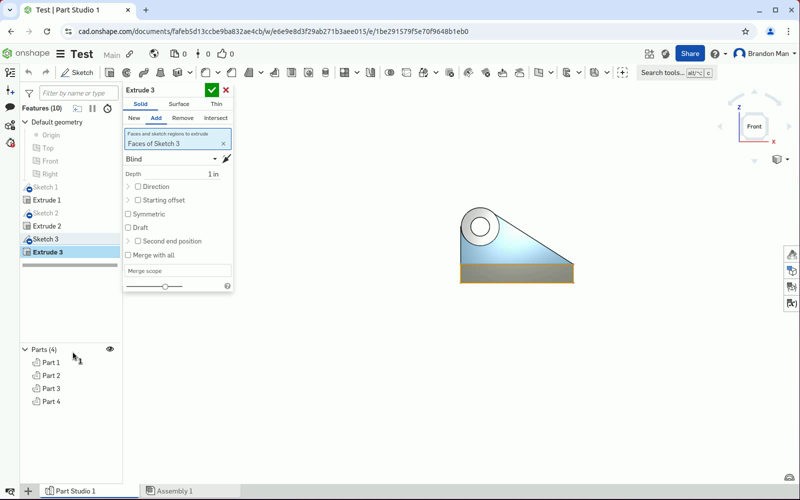
mouse_move(143, 106)
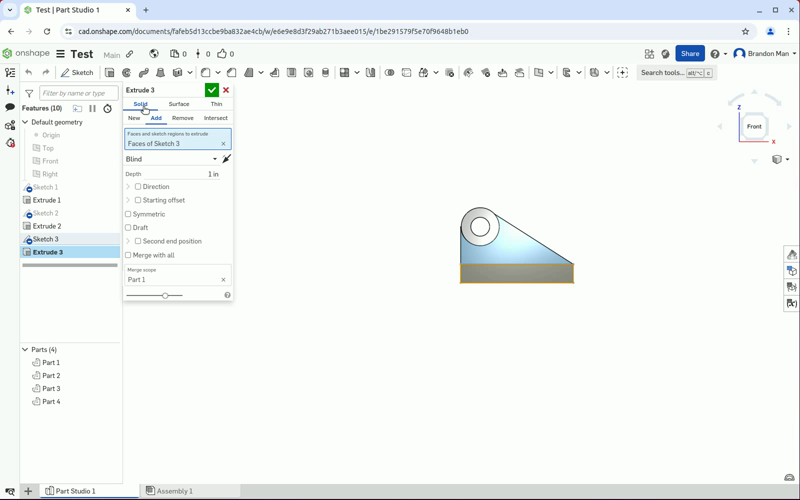
click(143, 106)
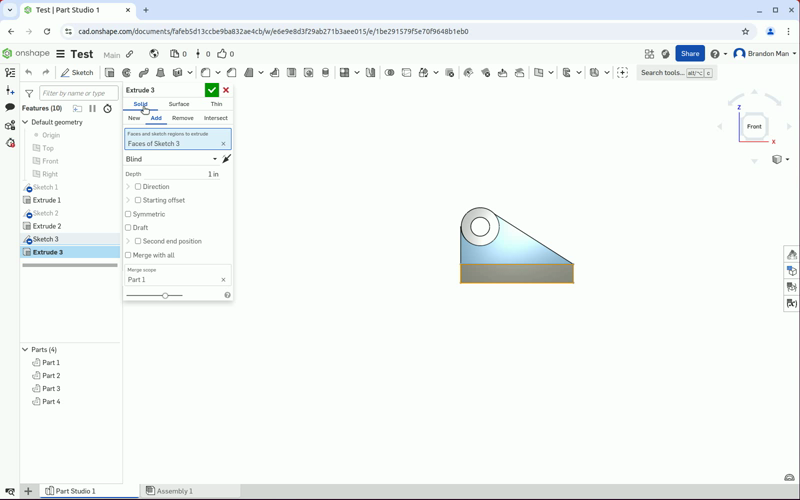
mouse_move(137, 120)
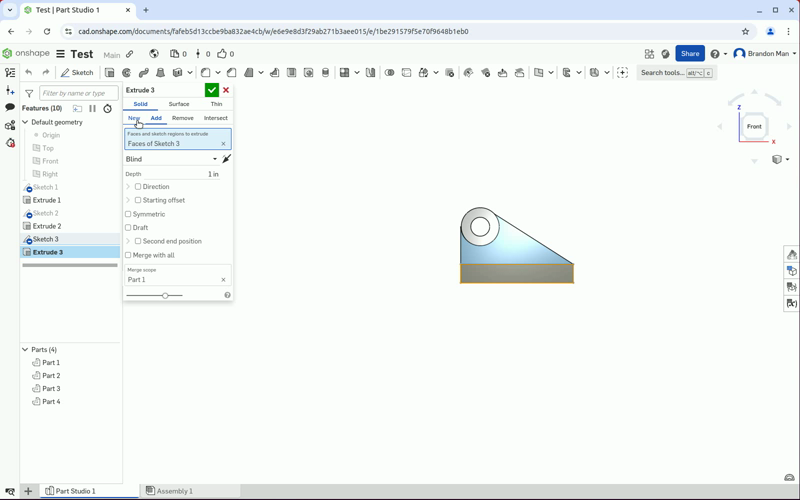
click(137, 120)
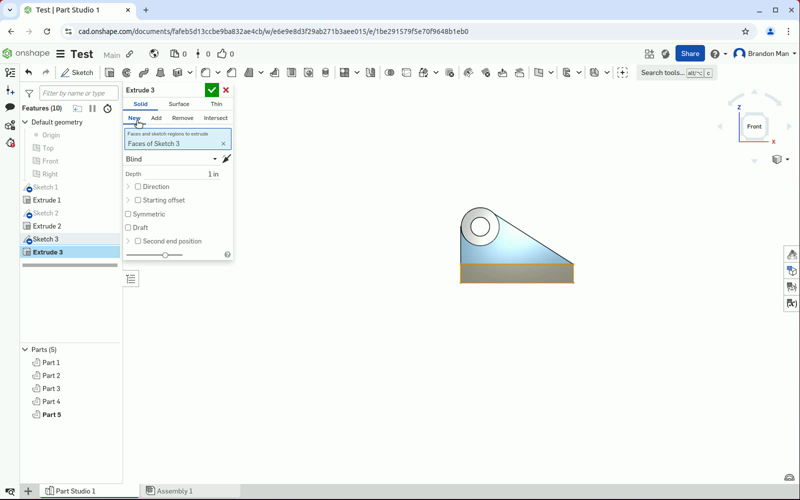
key(tab, 4)
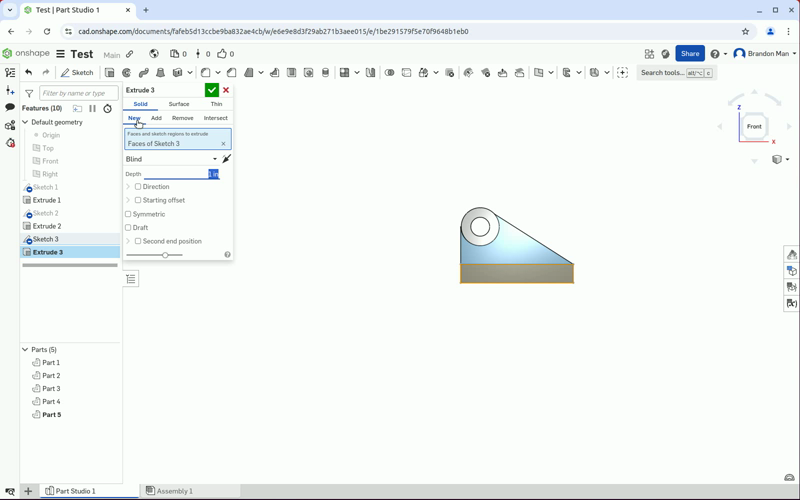
text(15.405)
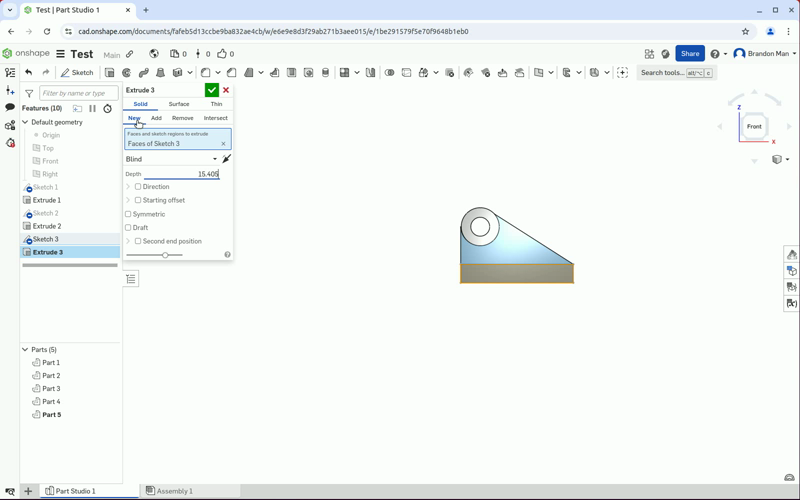
key(enter)
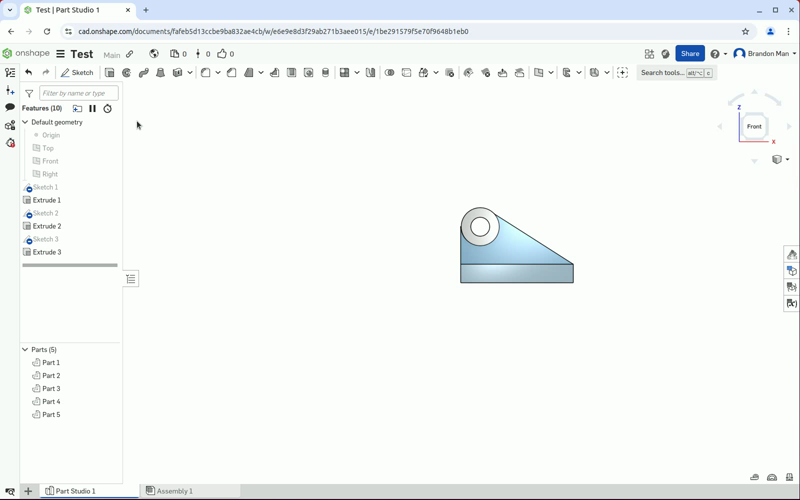
key(shift+h)
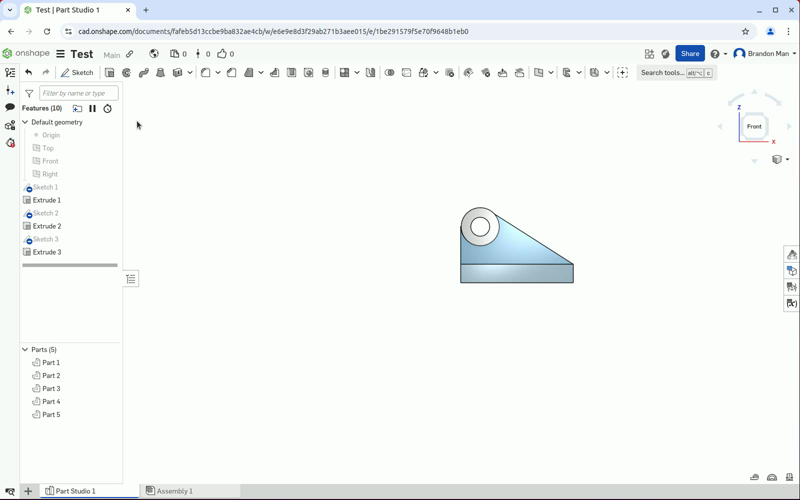
key(shift+h)
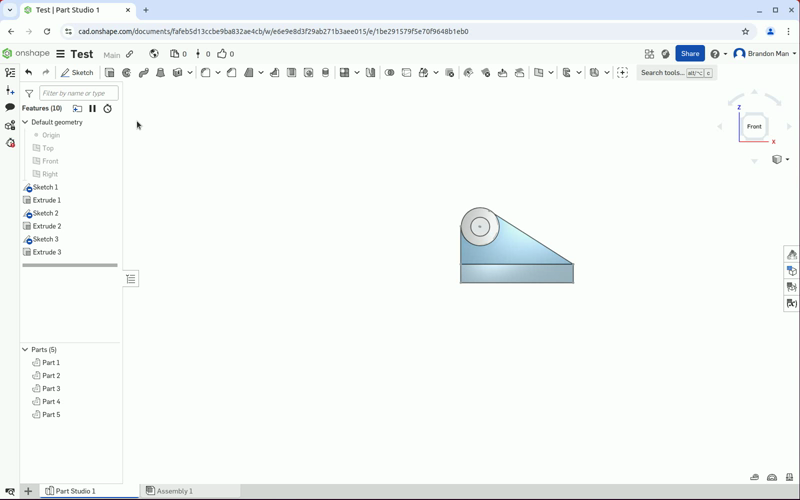
key(shift+7)
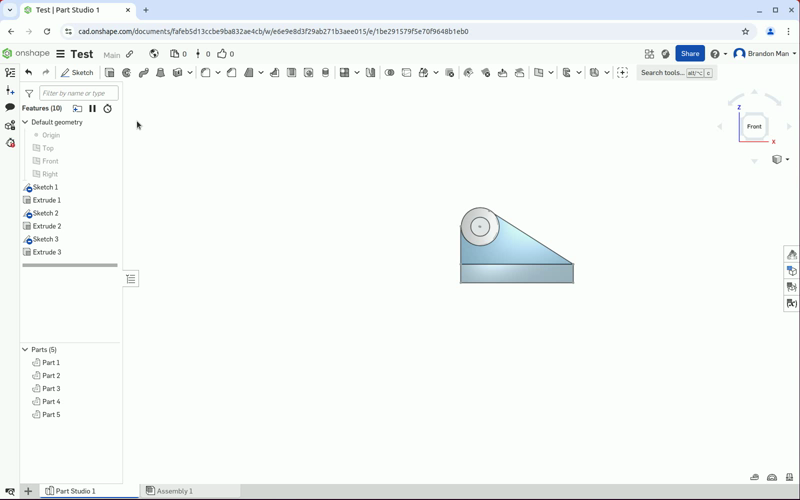
key(left, 2)
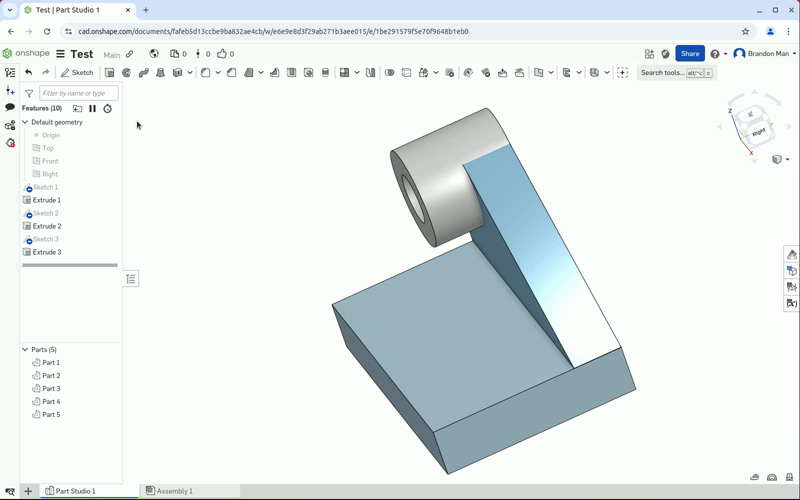
key(down, 2)
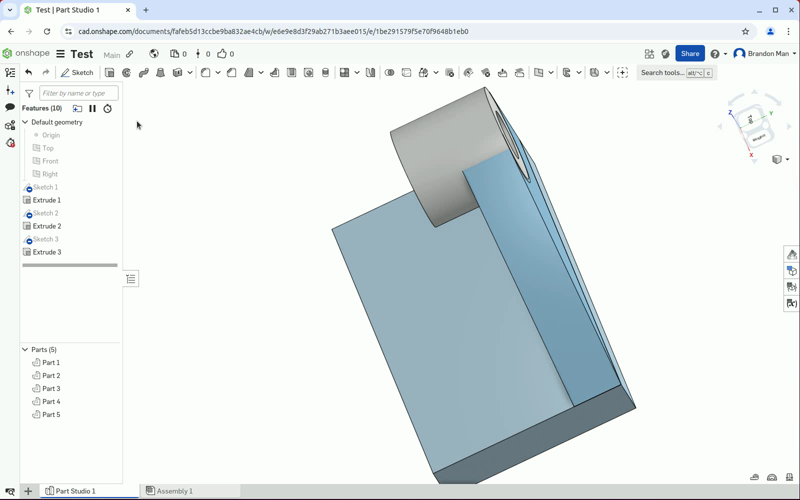
key(up, 2)
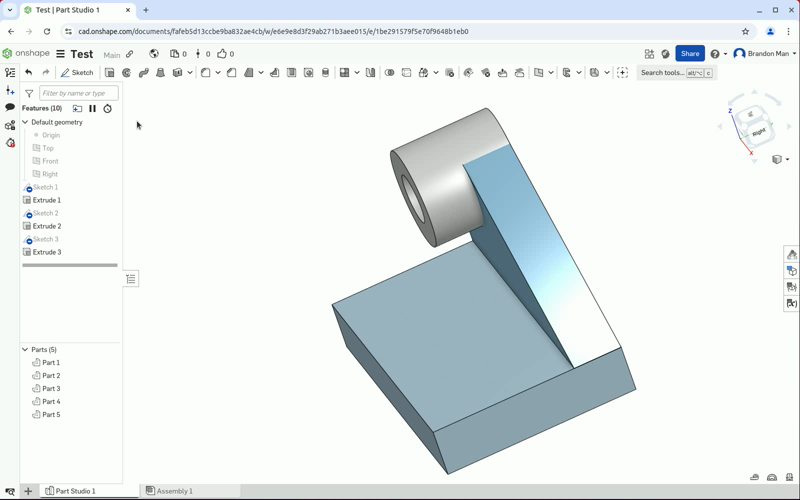
key(right, 2)
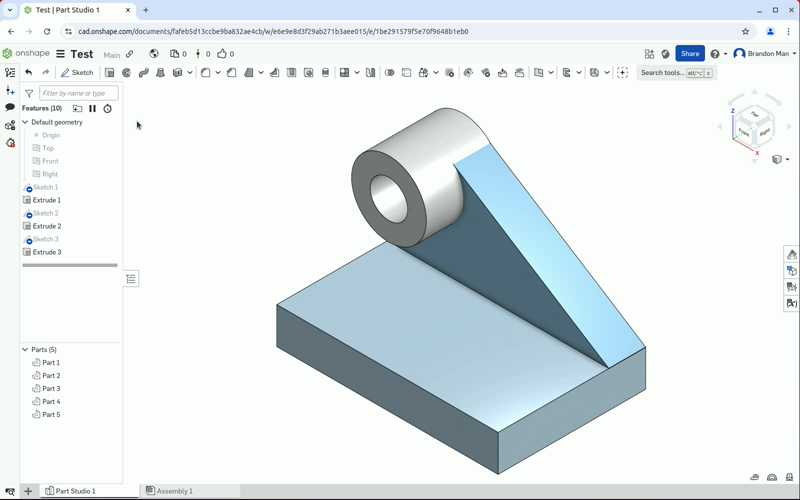
mouse_move(73, 189)
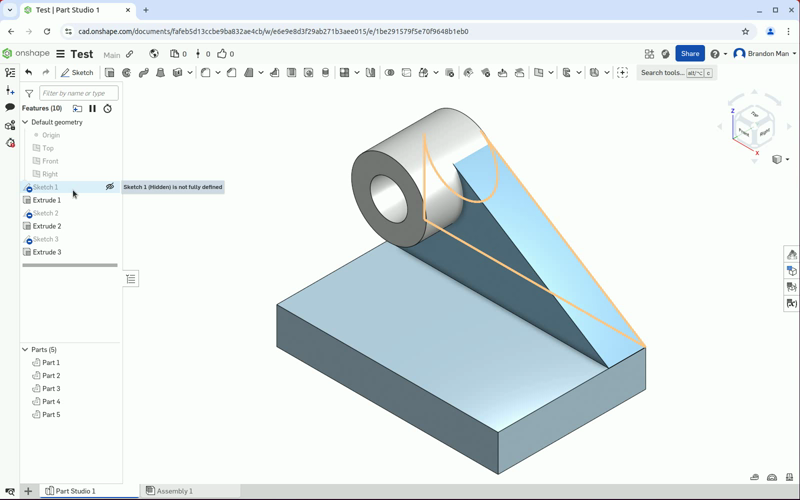
click(73, 189)